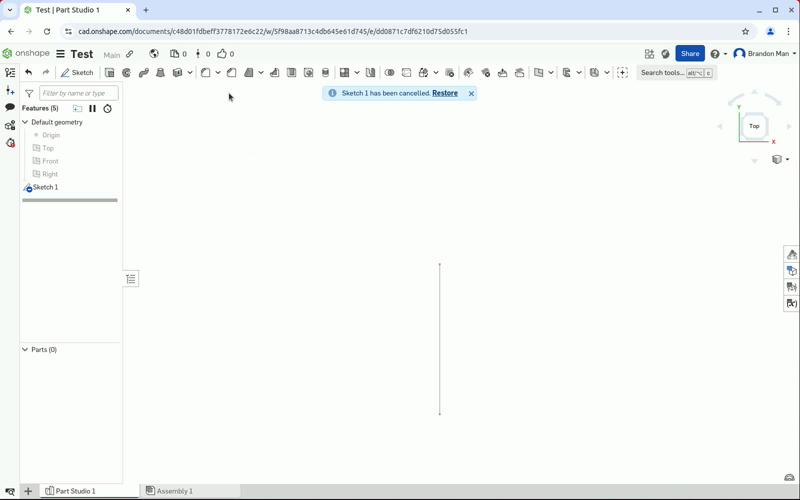
key(shift+h)
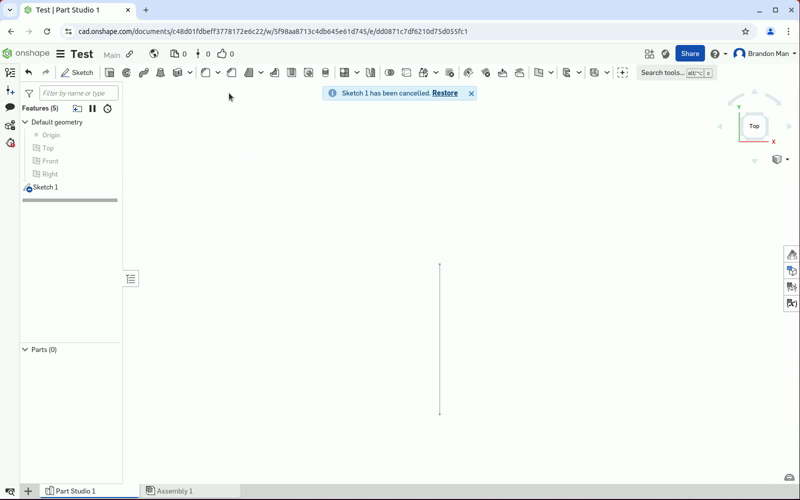
key(shift+s)
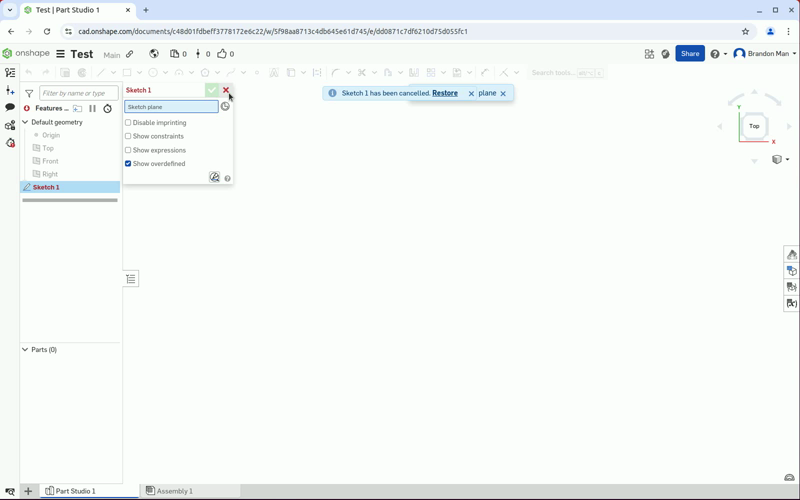
mouse_move(73, 150)
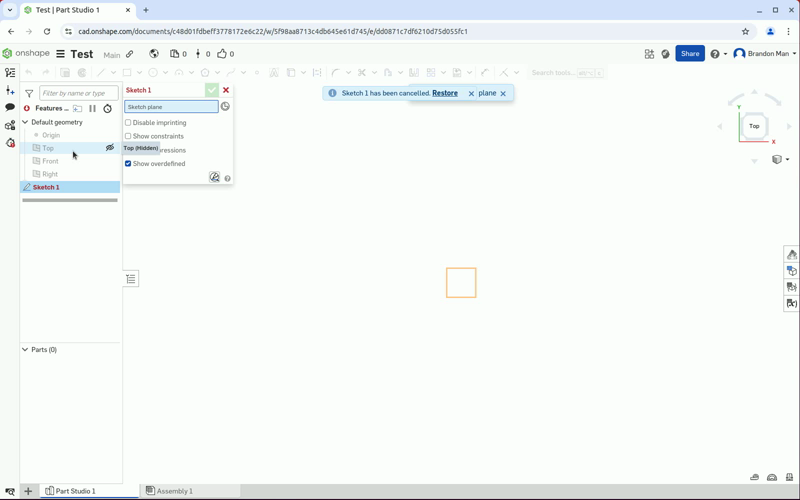
click(73, 150)
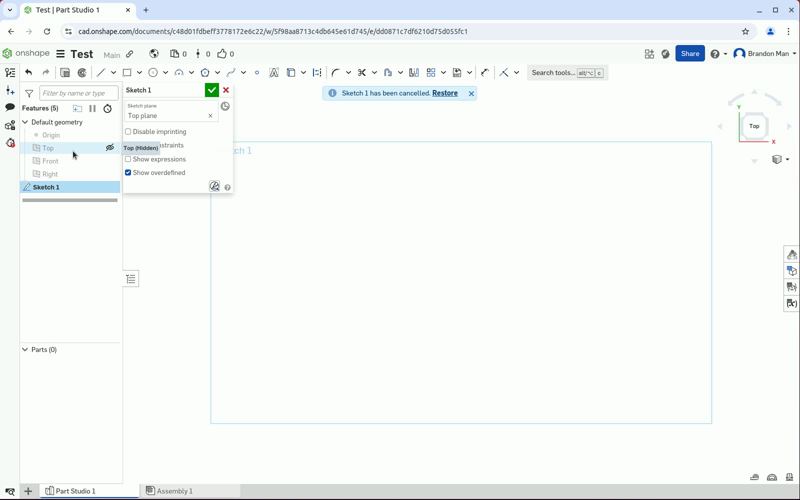
mouse_move(73, 352)
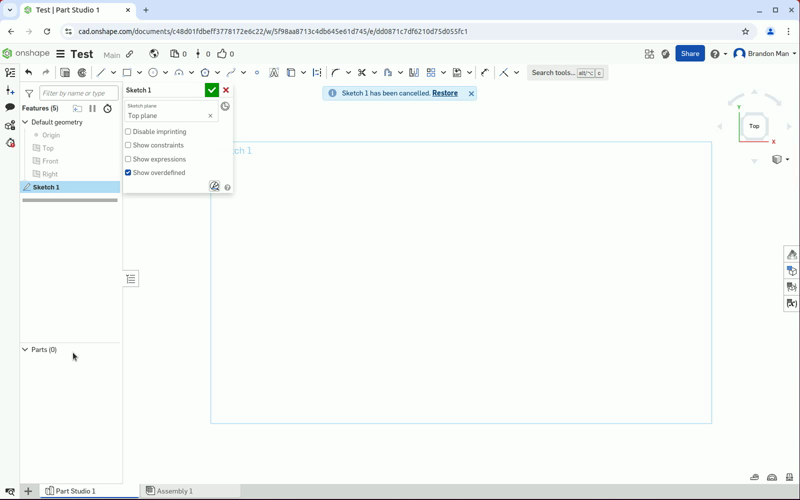
key(y)
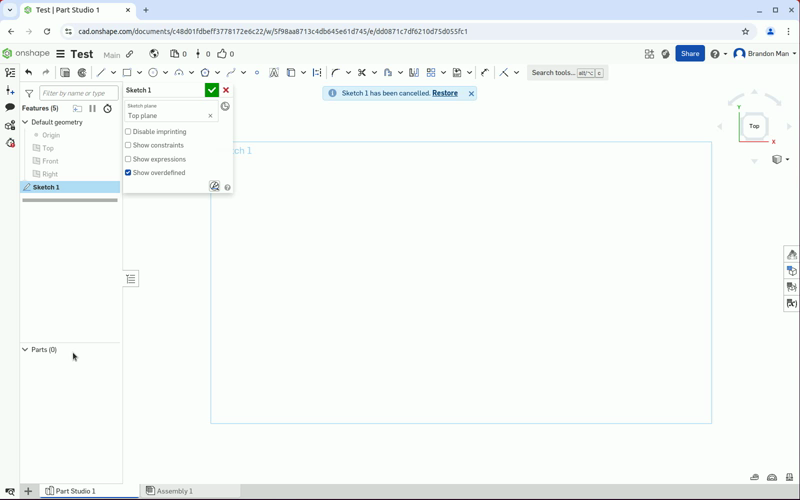
key(l)
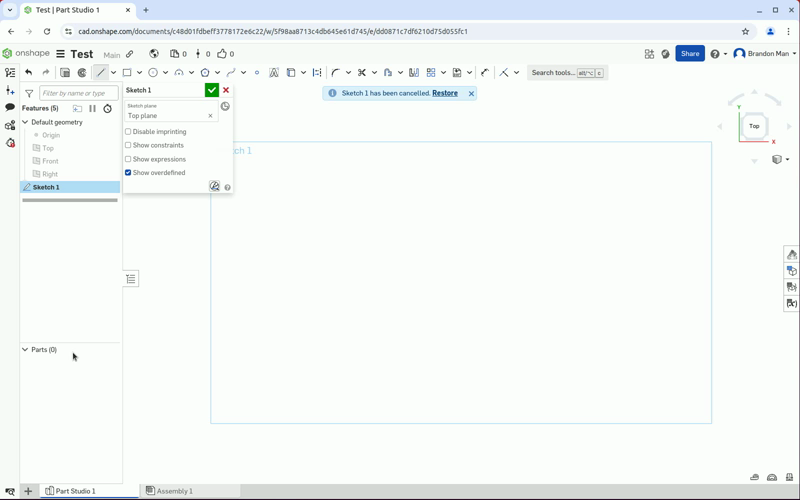
key_down(shift)
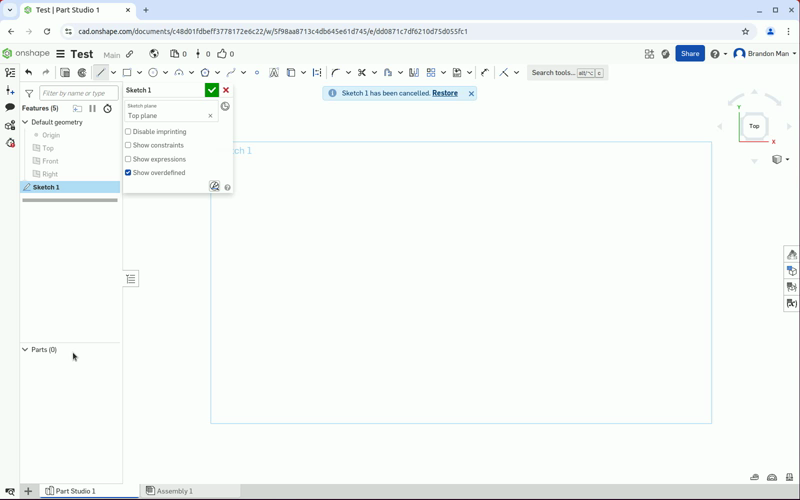
mouse_move(440, 308)
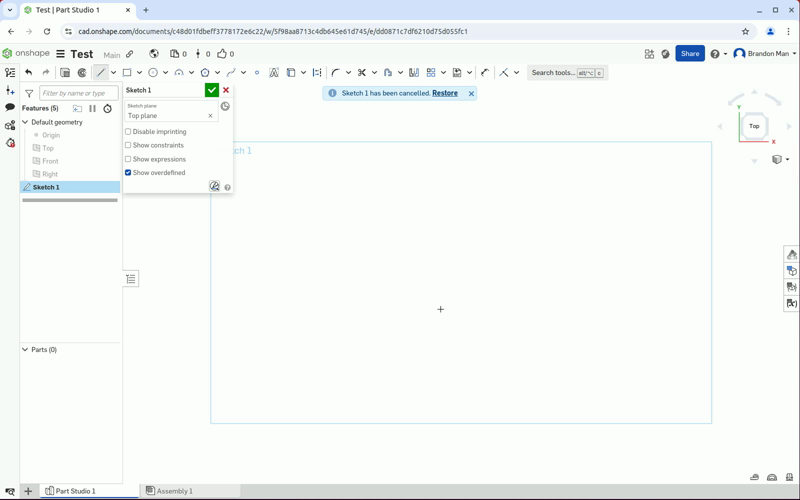
click(440, 308)
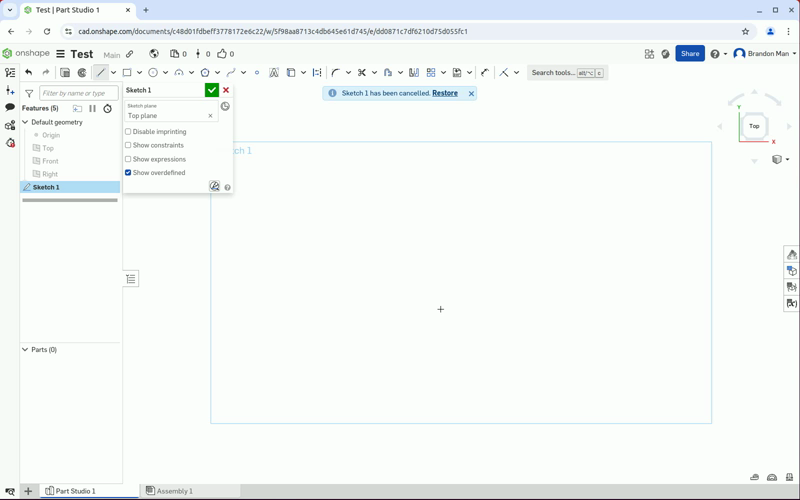
key_up(shift)
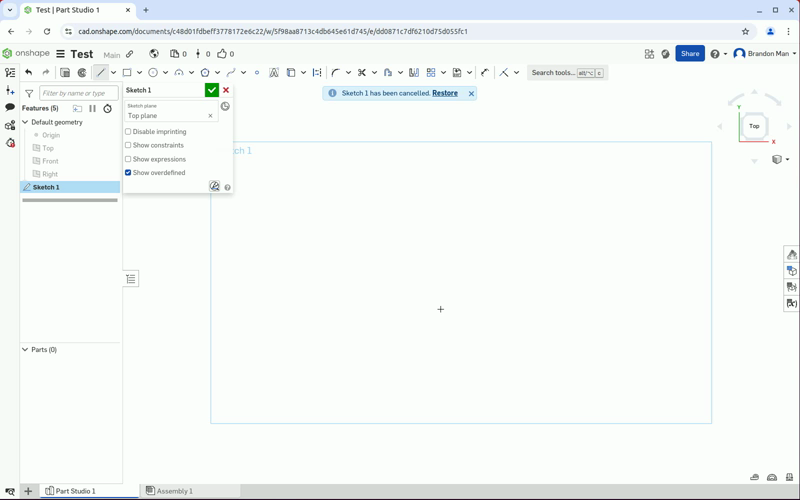
key_down(shift)
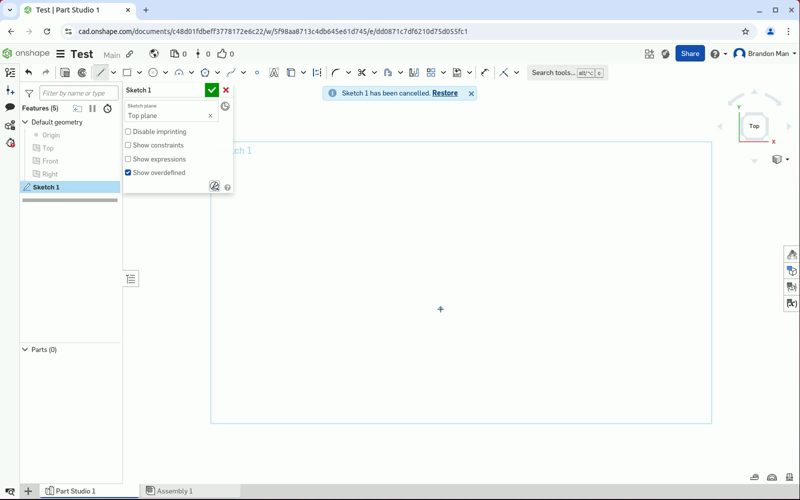
mouse_move(470, 308)
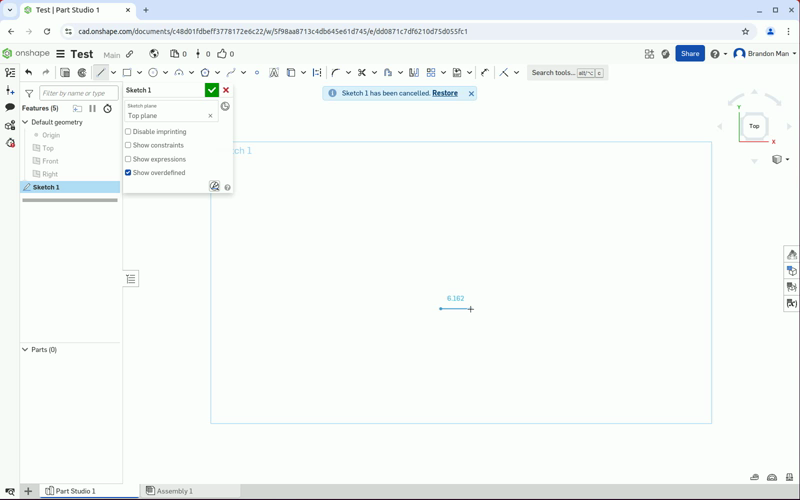
mouse_move(482, 308)
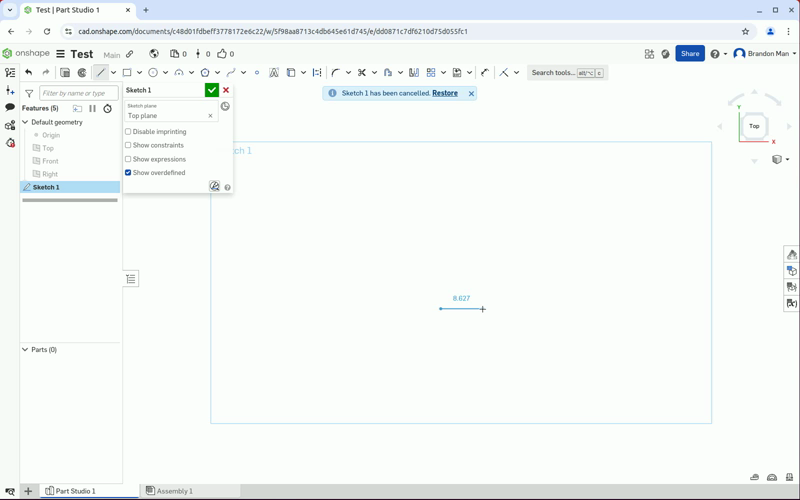
click(482, 308)
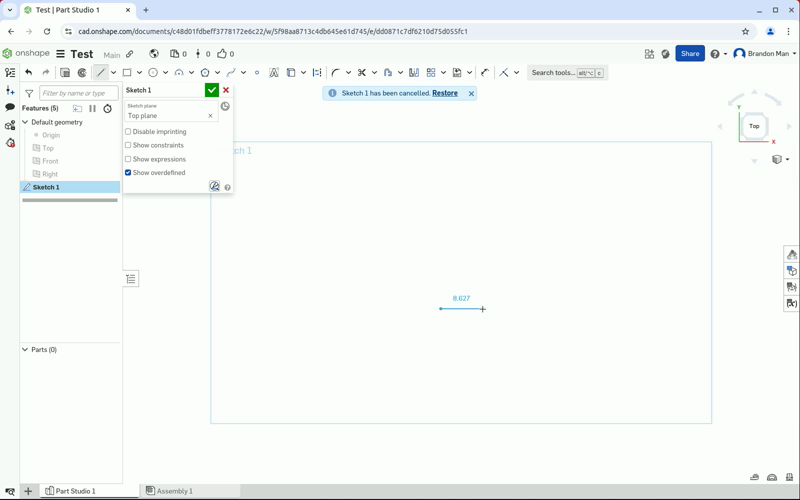
key_up(shift)
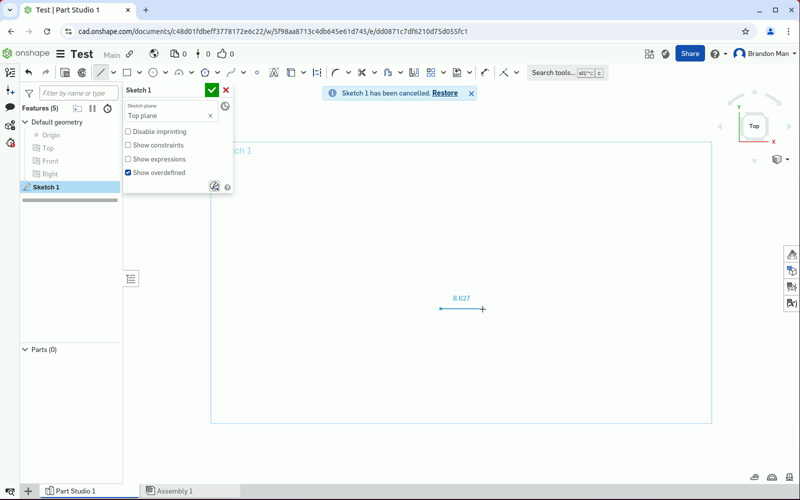
key_down(shift)
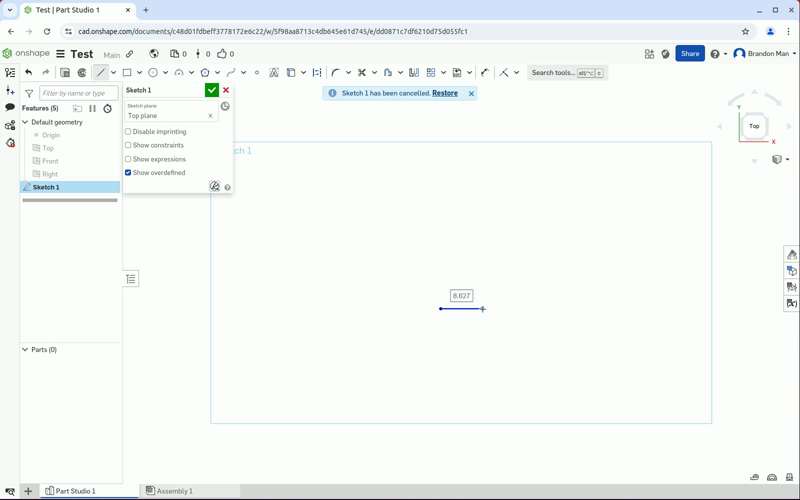
mouse_move(512, 308)
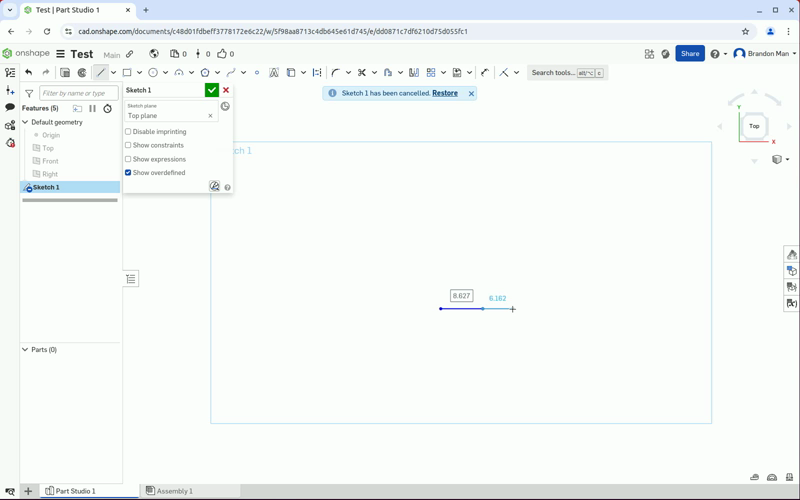
mouse_move(482, 291)
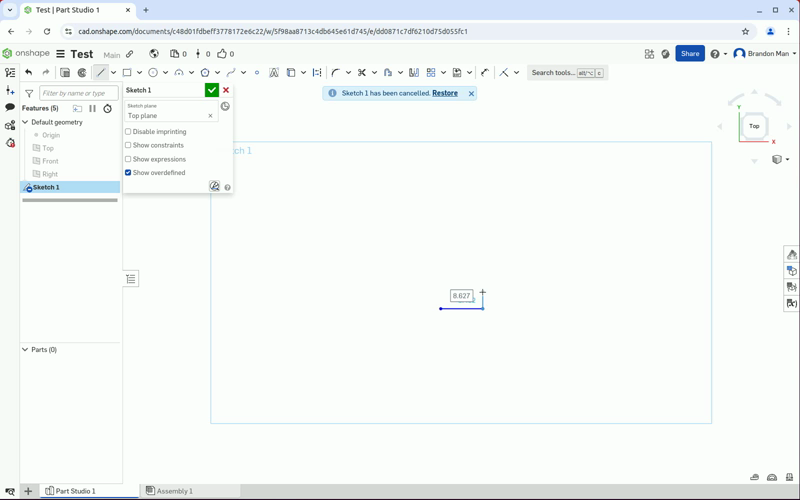
click(482, 291)
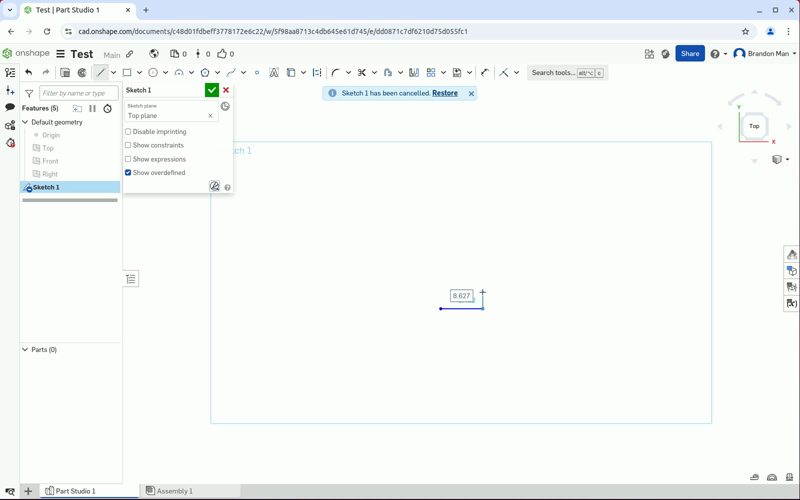
key_up(shift)
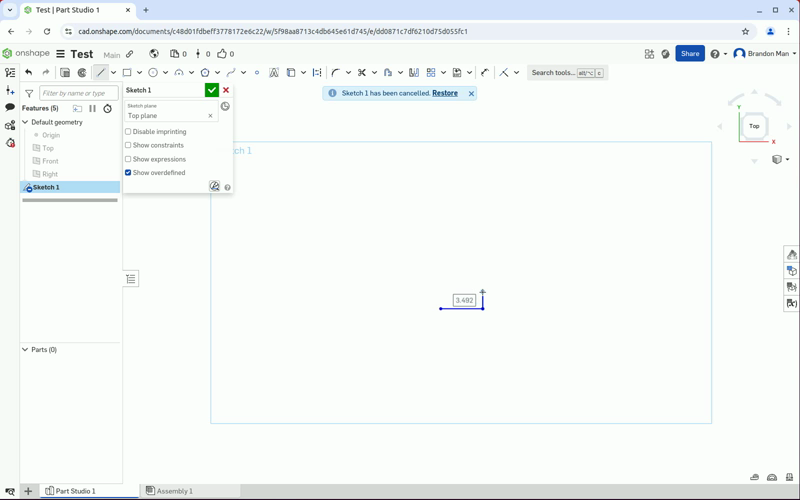
key_down(shift)
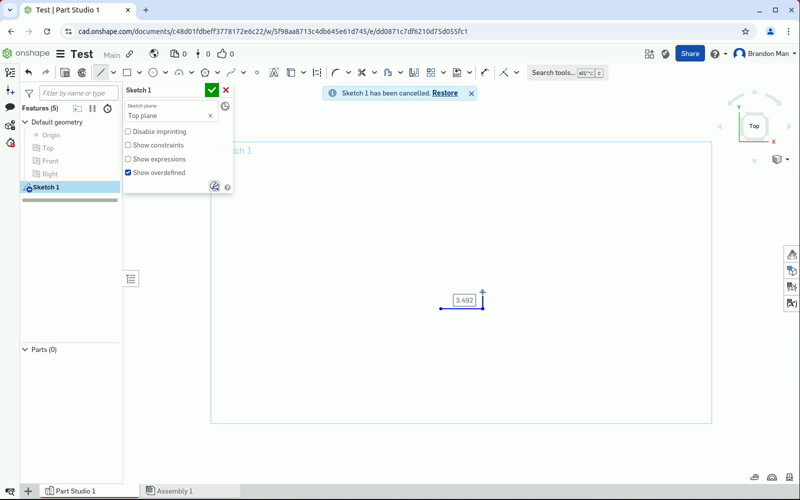
mouse_move(512, 291)
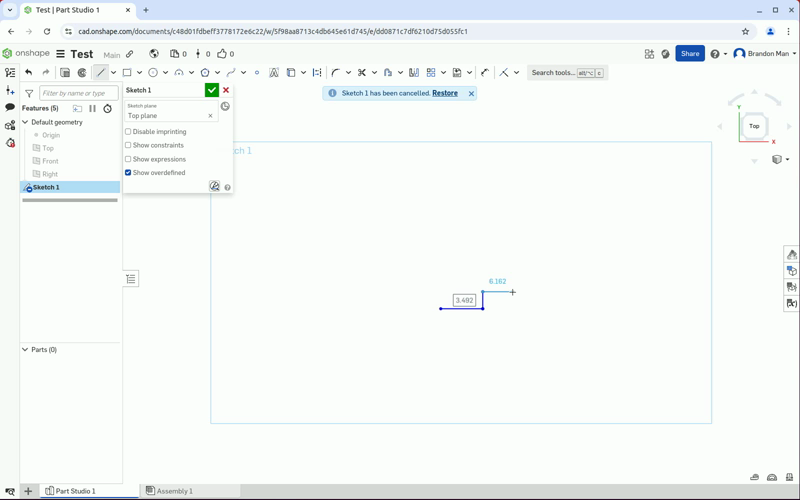
mouse_move(440, 291)
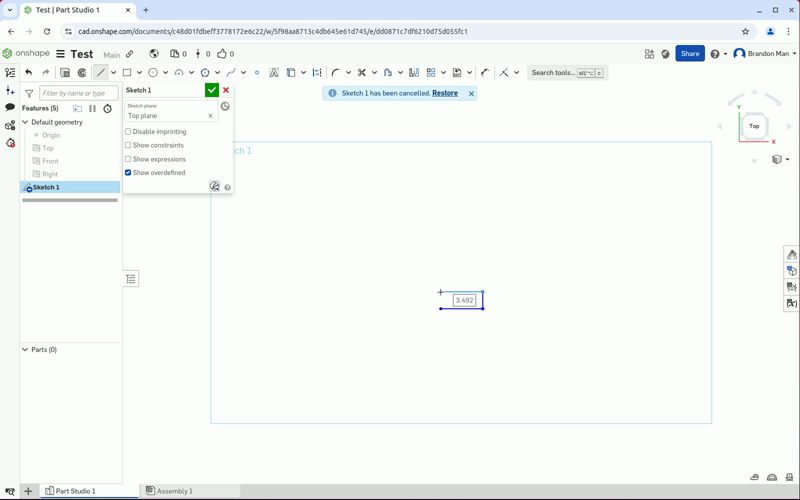
click(440, 291)
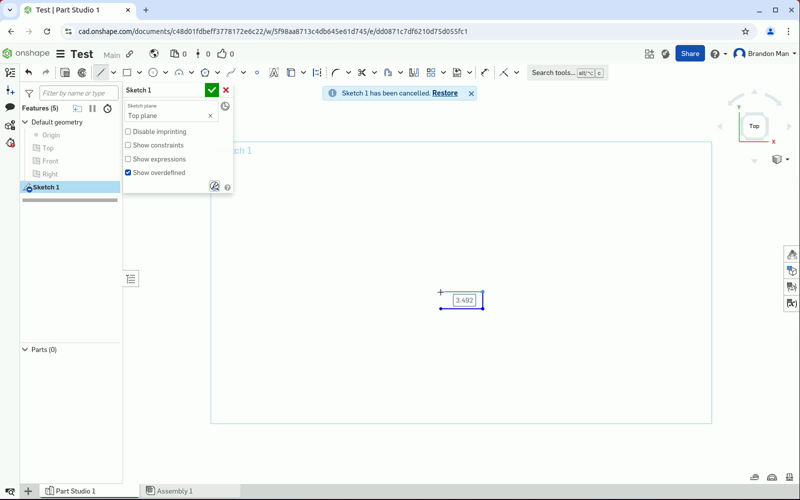
key_up(shift)
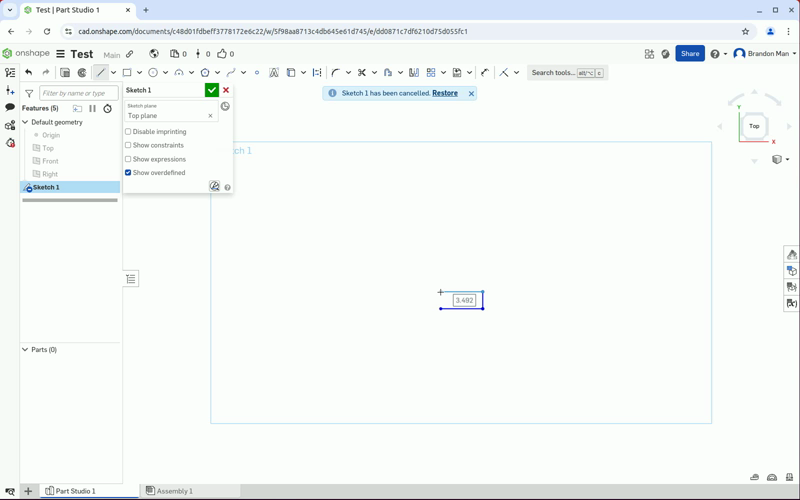
mouse_move(470, 291)
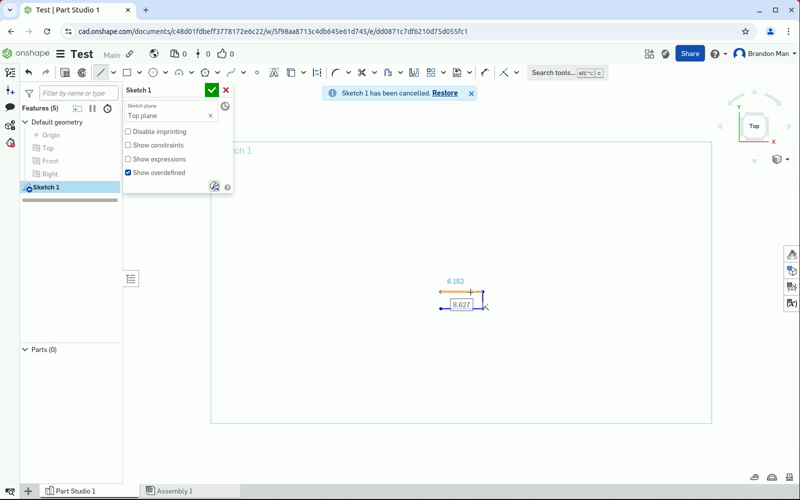
key_down(shift)
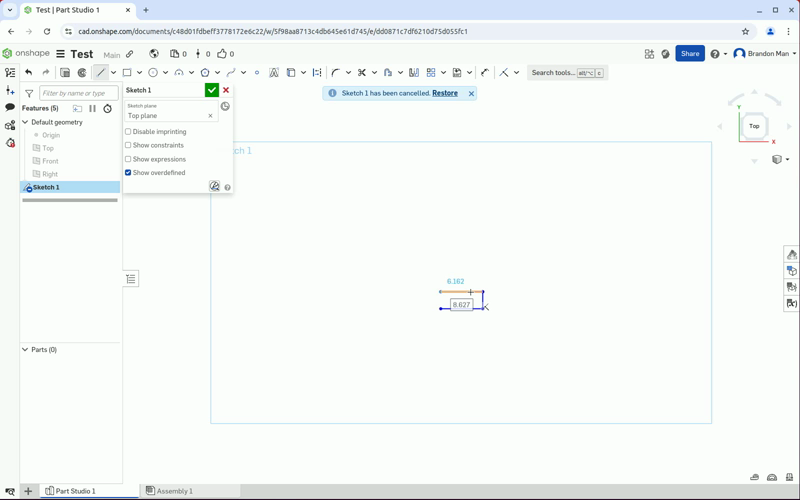
mouse_move(440, 308)
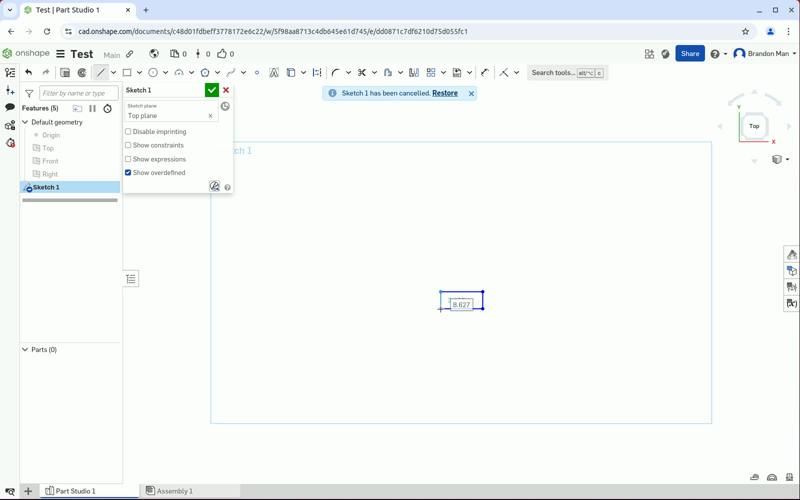
key_up(shift)
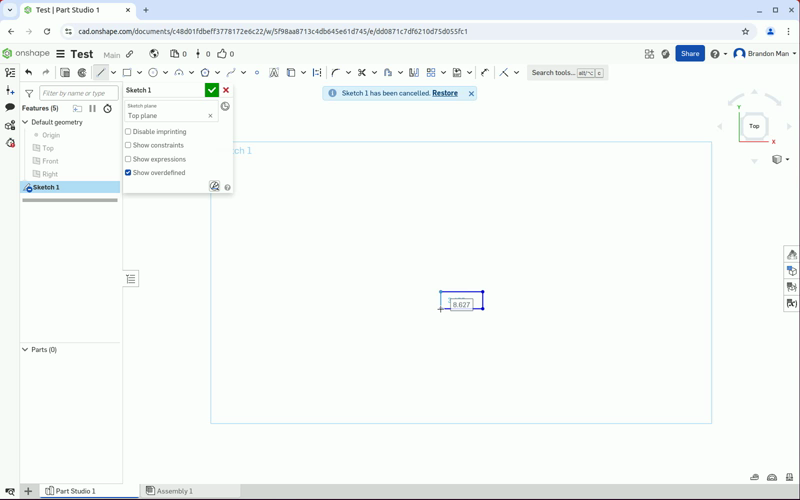
click(440, 308)
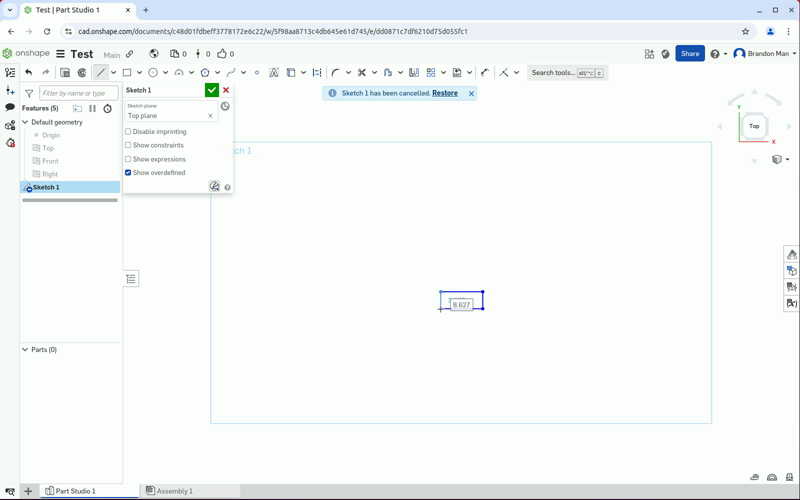
key(esc)
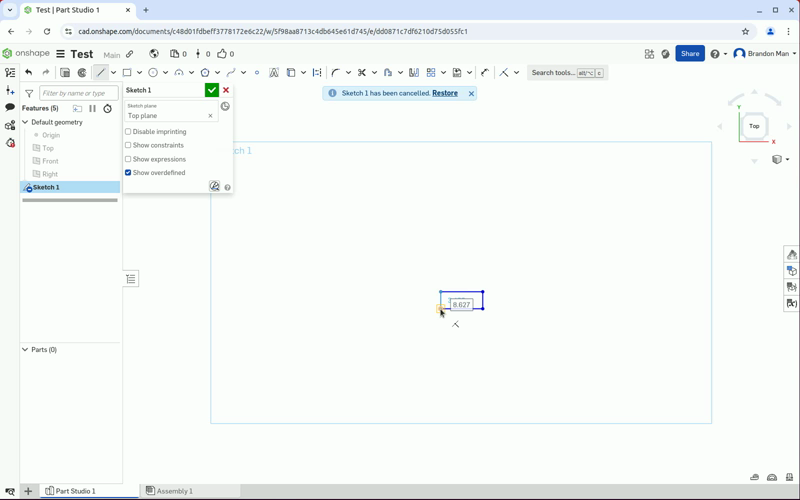
mouse_move(475, 299)
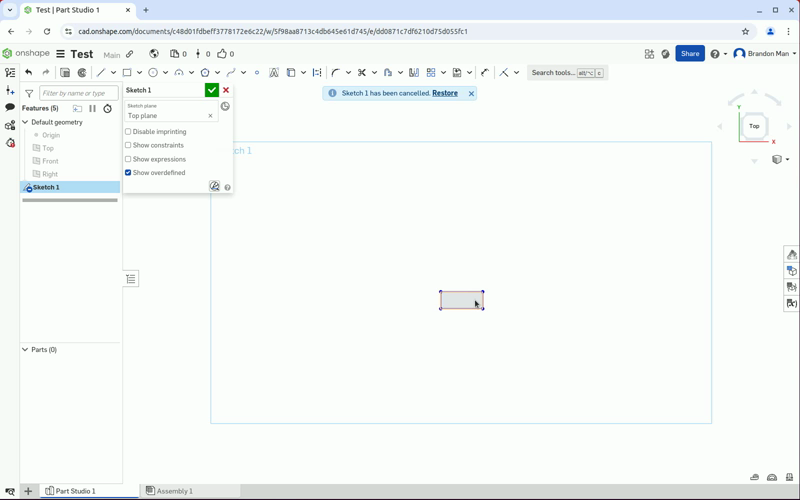
scroll(6)
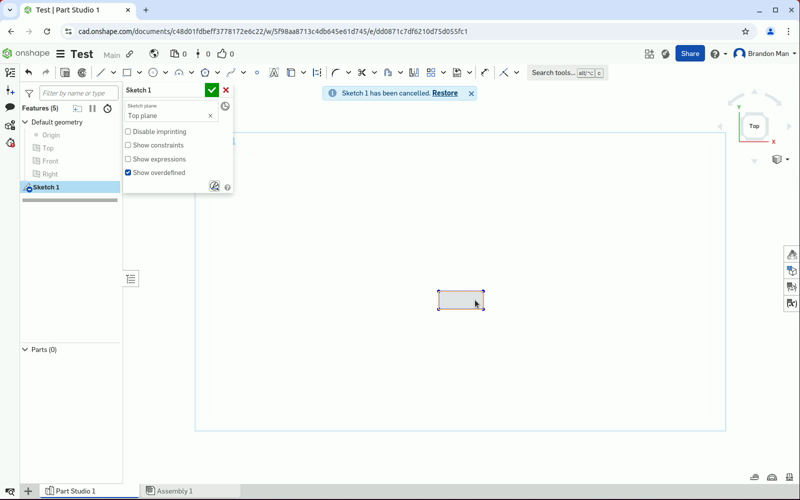
scroll(6)
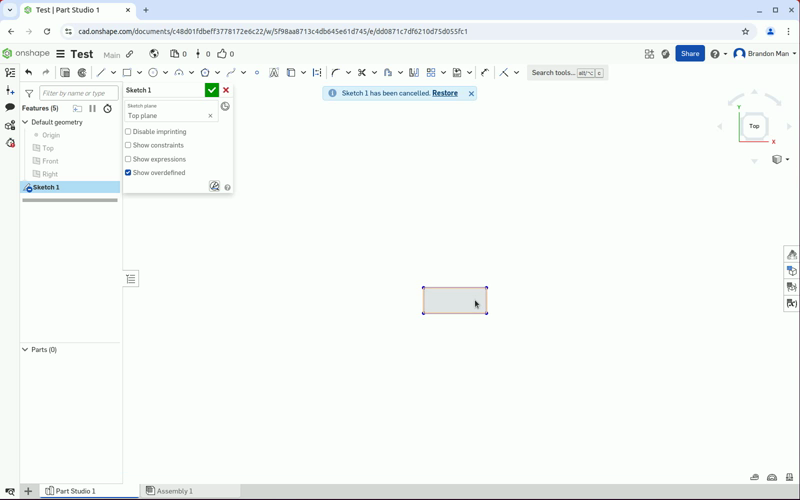
scroll(6)
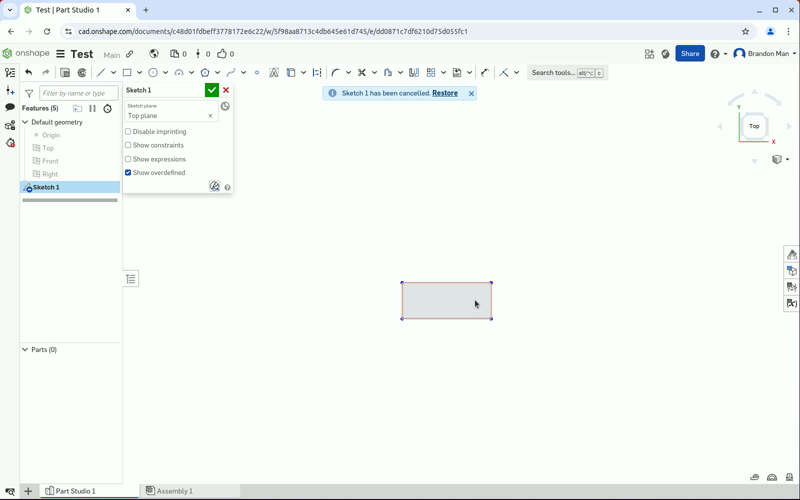
scroll(6)
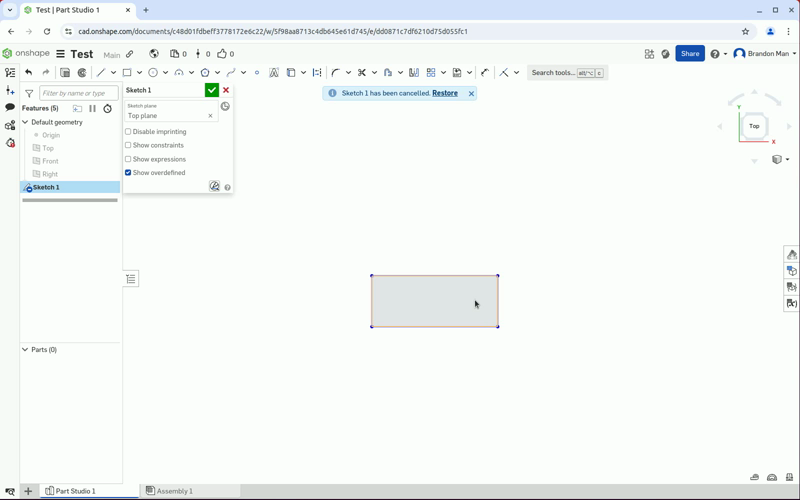
scroll(6)
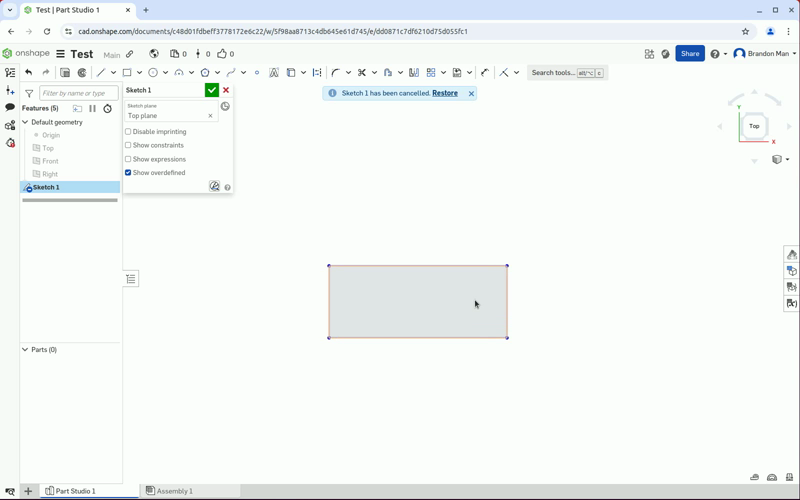
scroll(6)
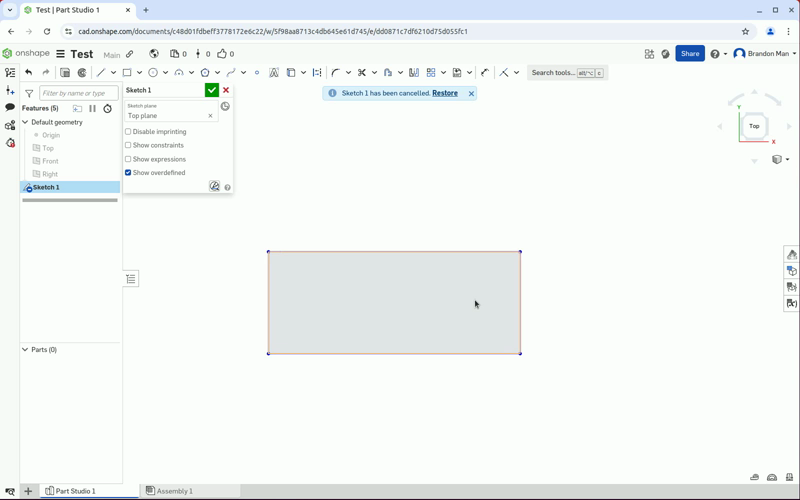
scroll(6)
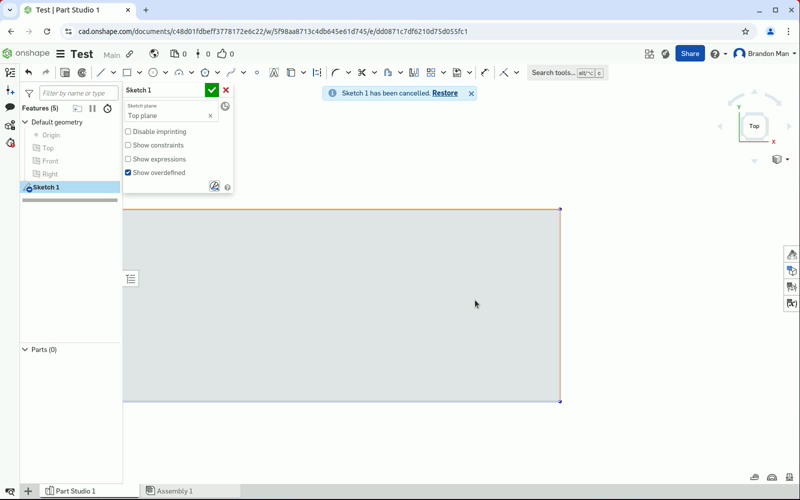
click(475, 299)
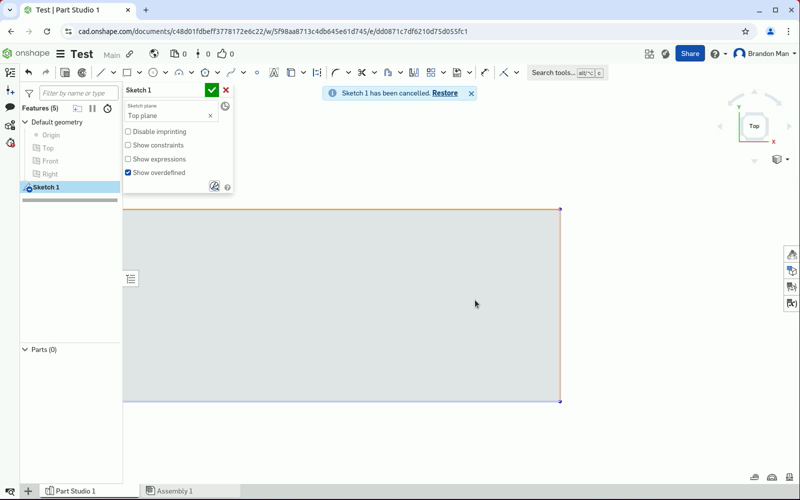
scroll(-6)
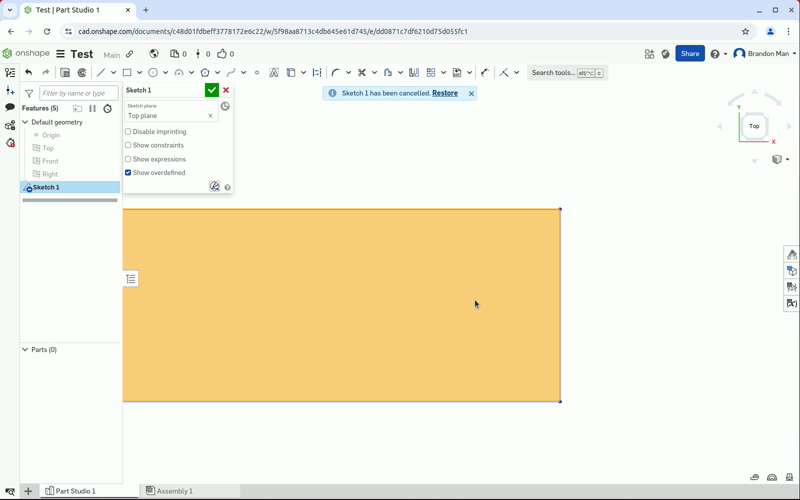
scroll(-6)
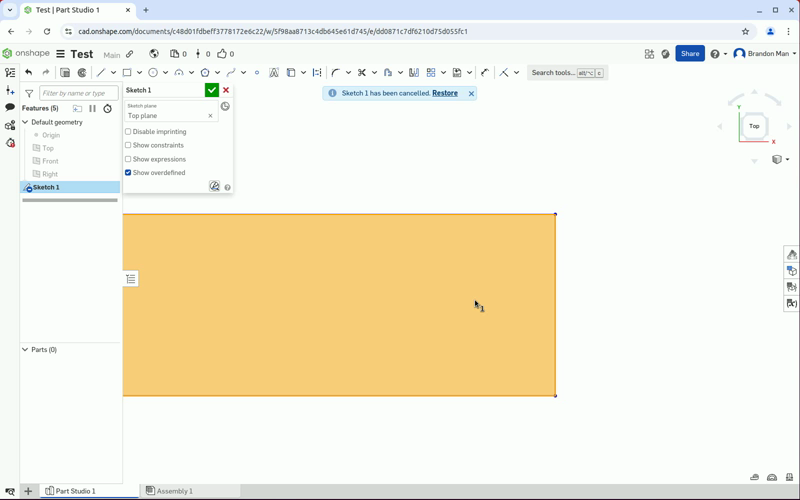
scroll(-6)
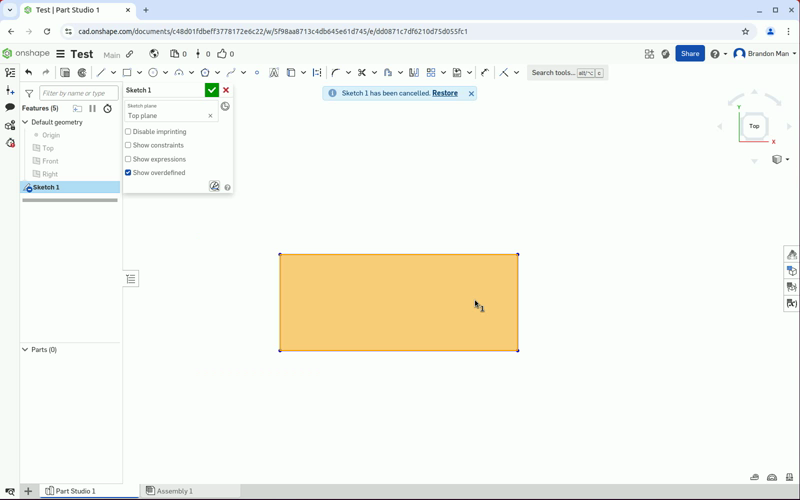
scroll(-6)
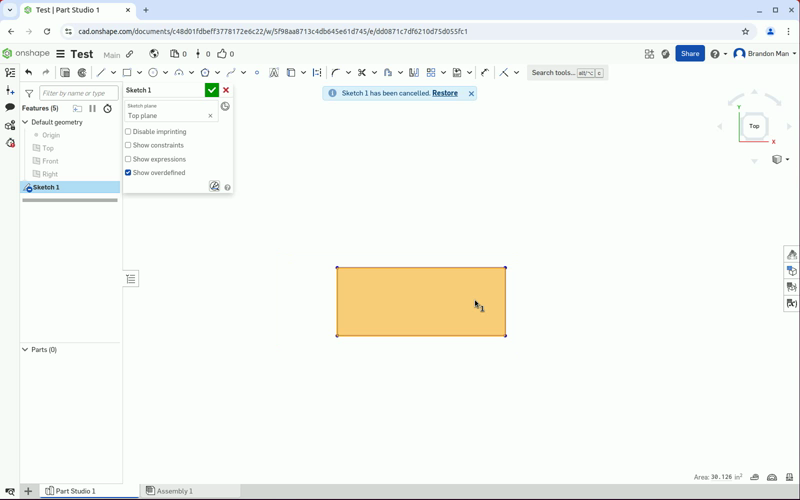
scroll(-6)
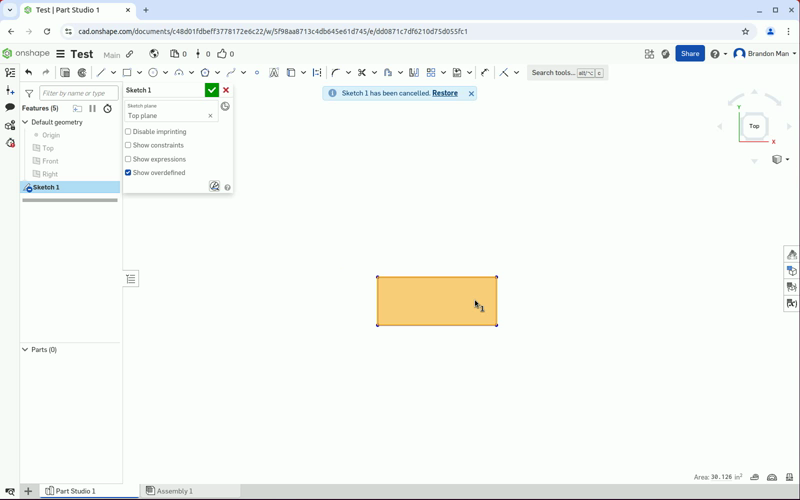
scroll(-6)
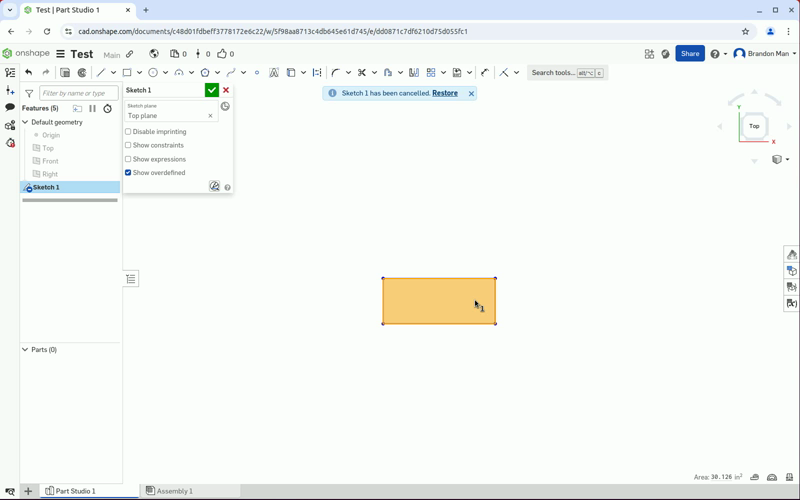
scroll(-6)
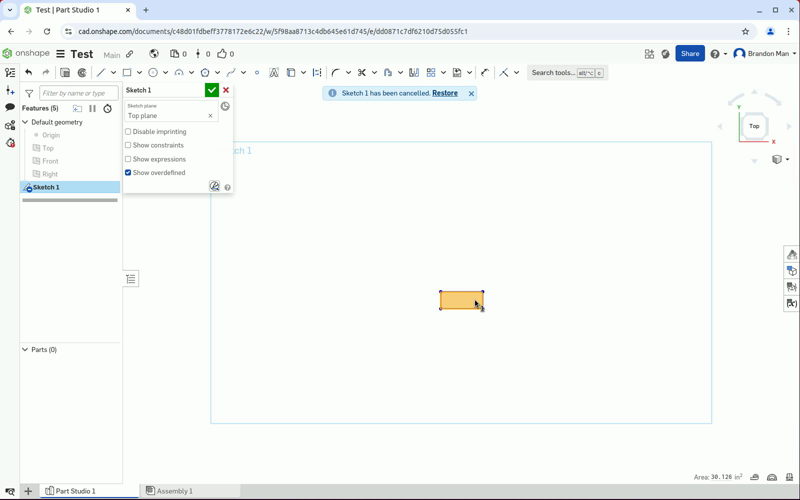
mouse_move(73, 352)
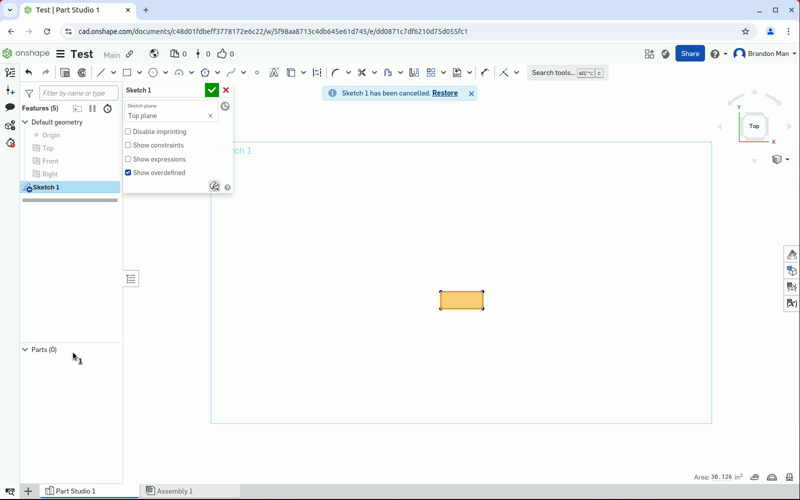
key(shift+y)
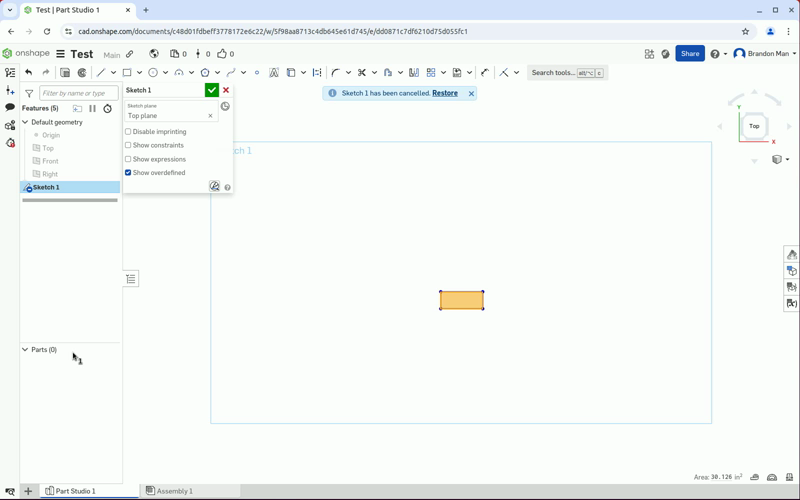
key(shift+e)
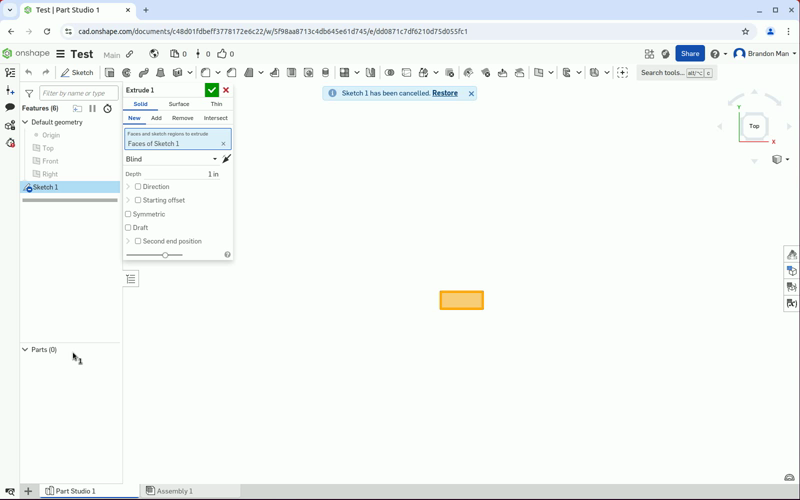
mouse_move(143, 106)
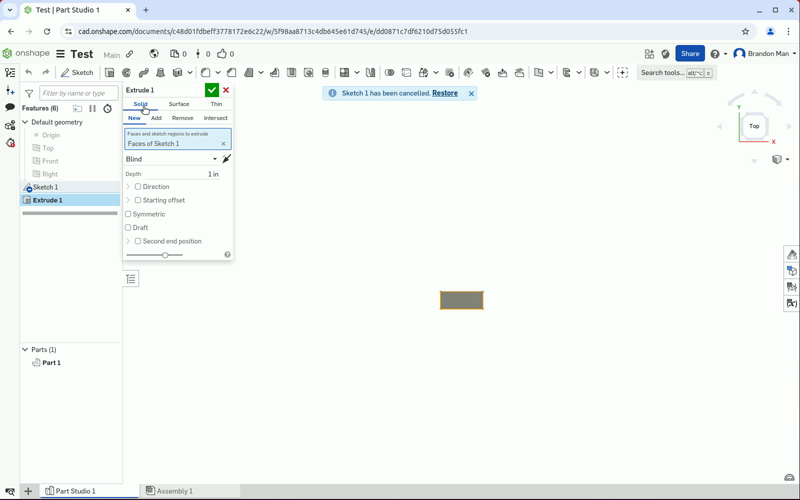
click(143, 106)
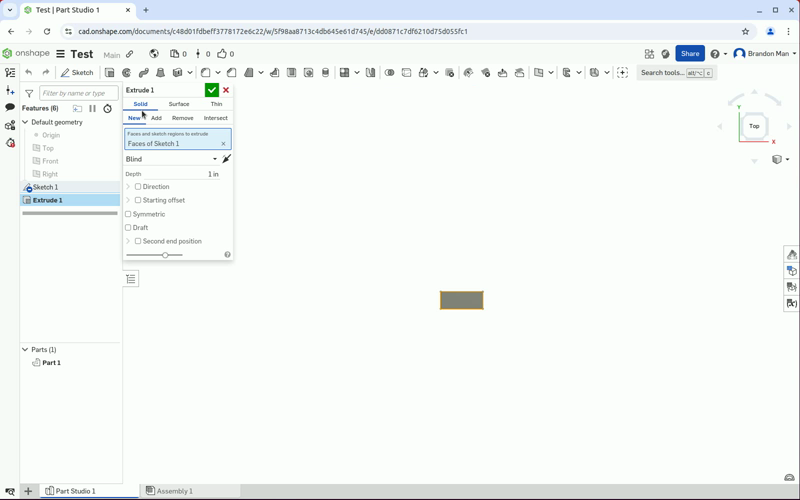
mouse_move(137, 120)
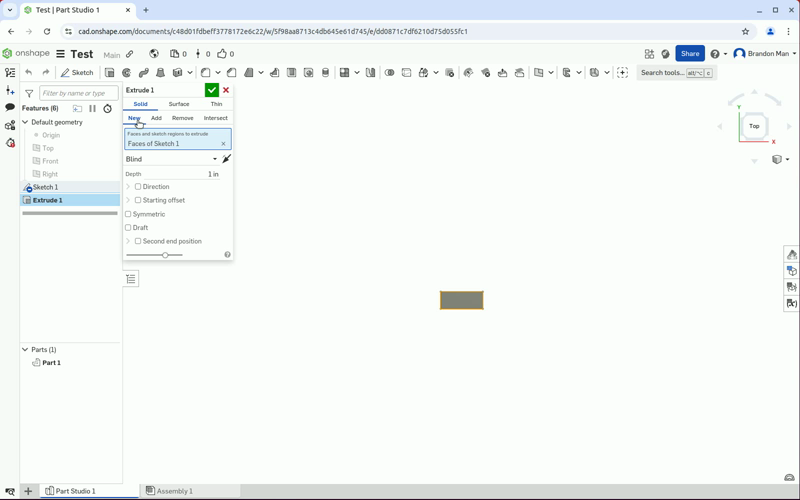
click(137, 120)
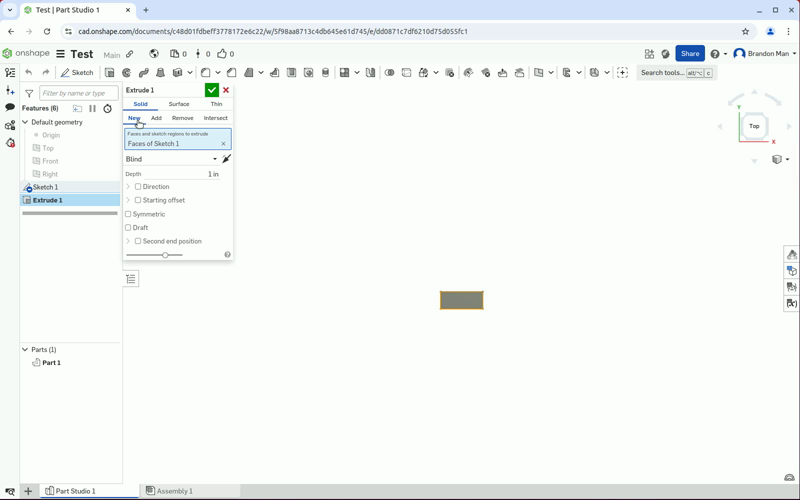
key(tab, 4)
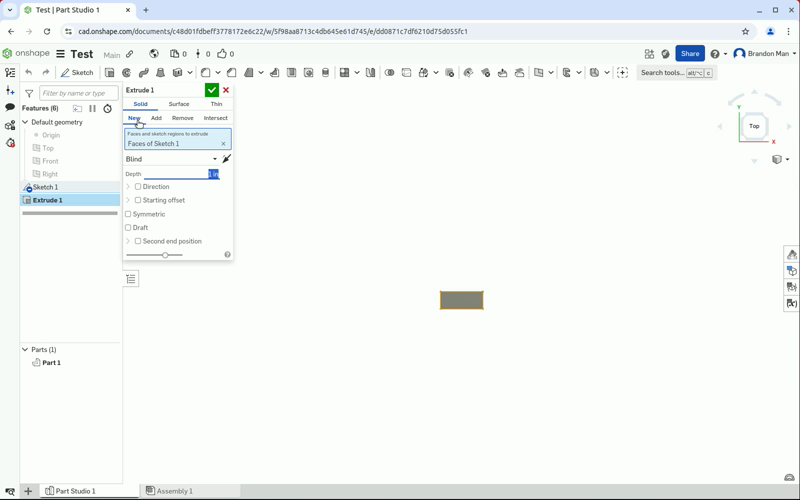
text(46.216)
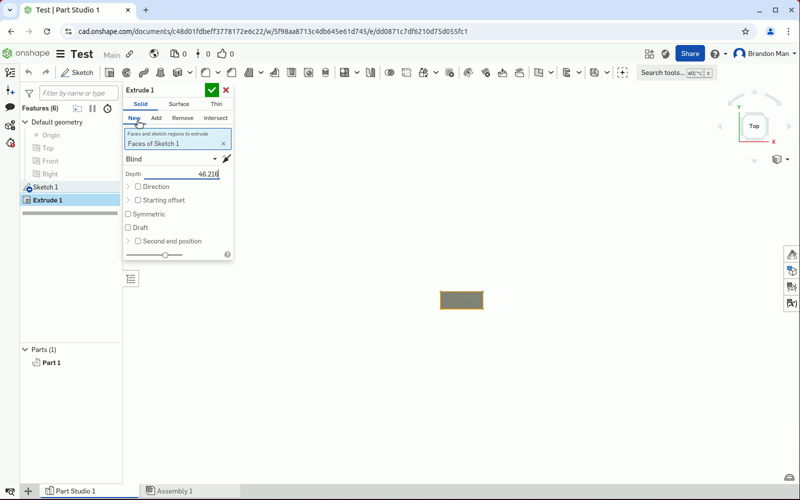
key(tab, 3)
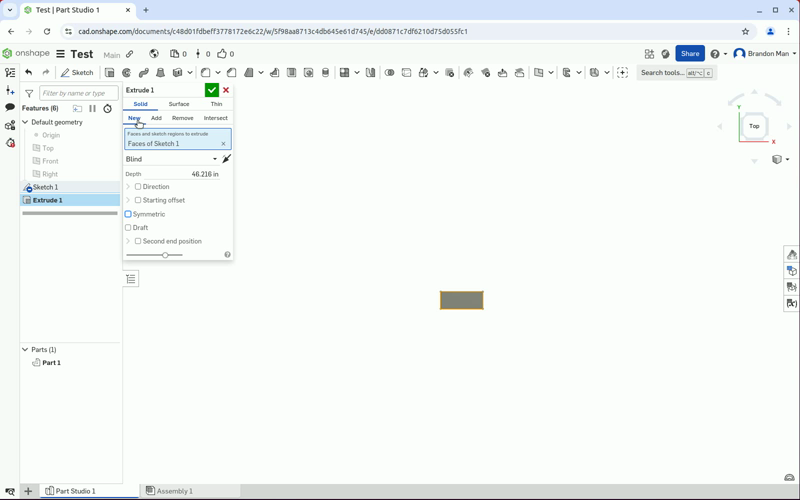
key(space)
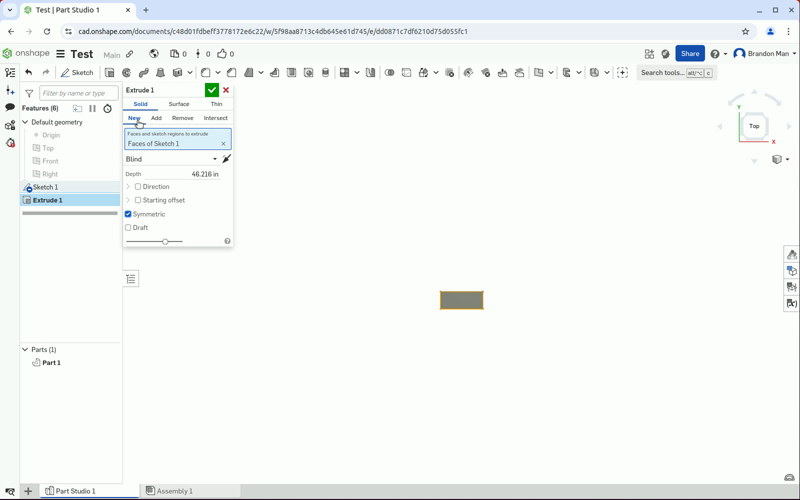
key(enter)
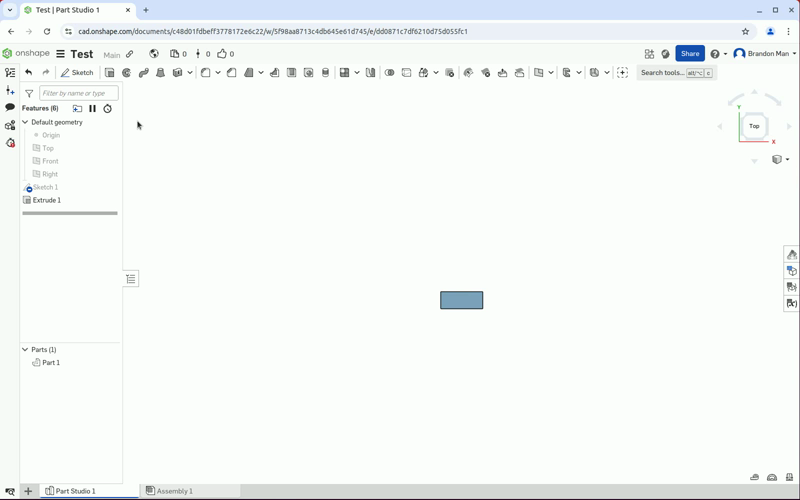
key(shift+h)
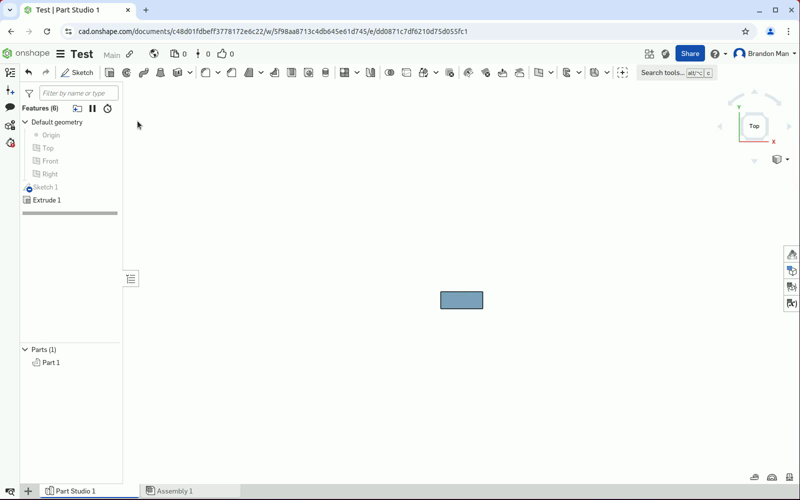
key(shift+h)
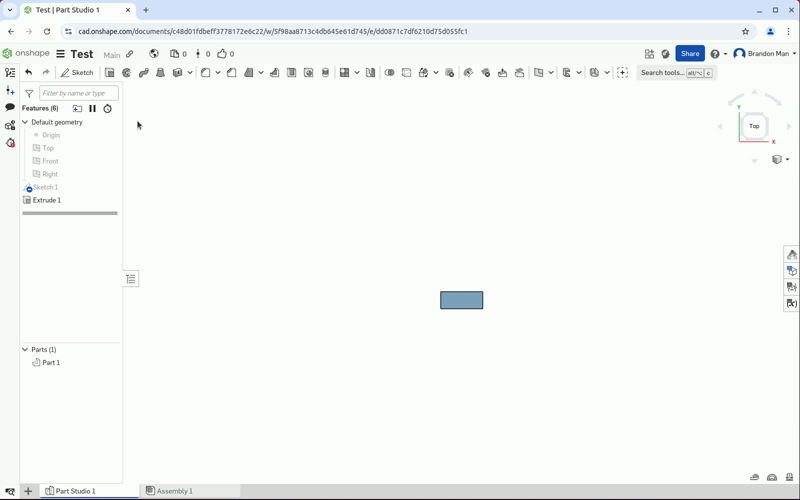
mouse_move(73, 189)
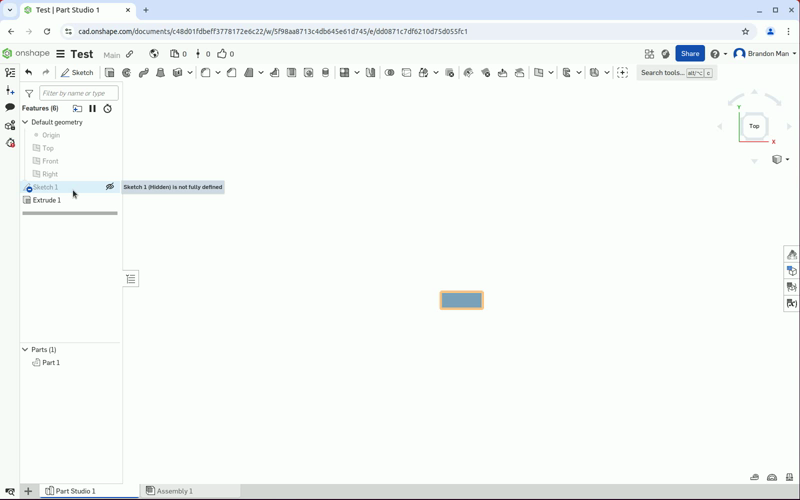
click(73, 189)
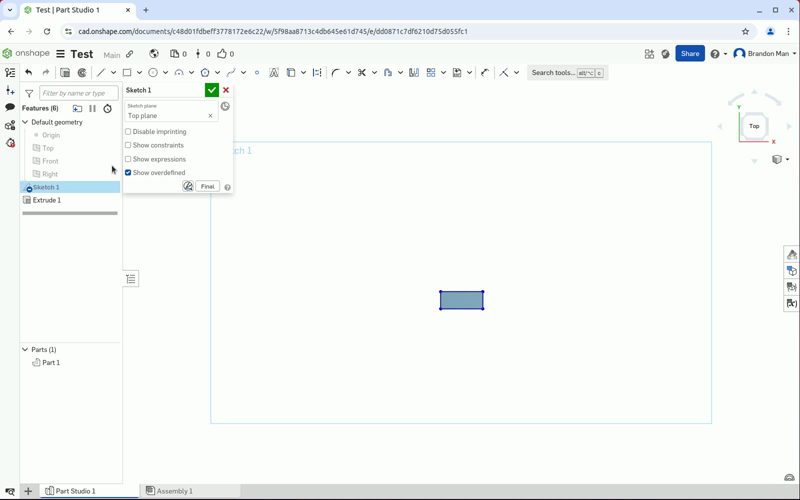
mouse_move(229, 92)
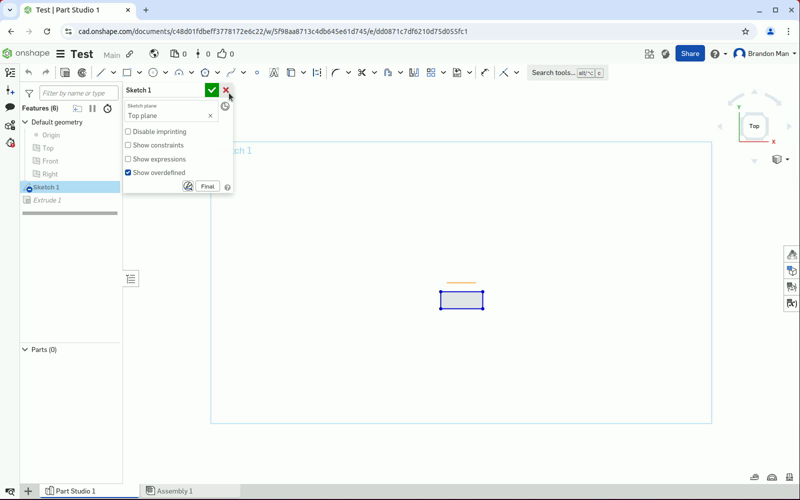
click(229, 92)
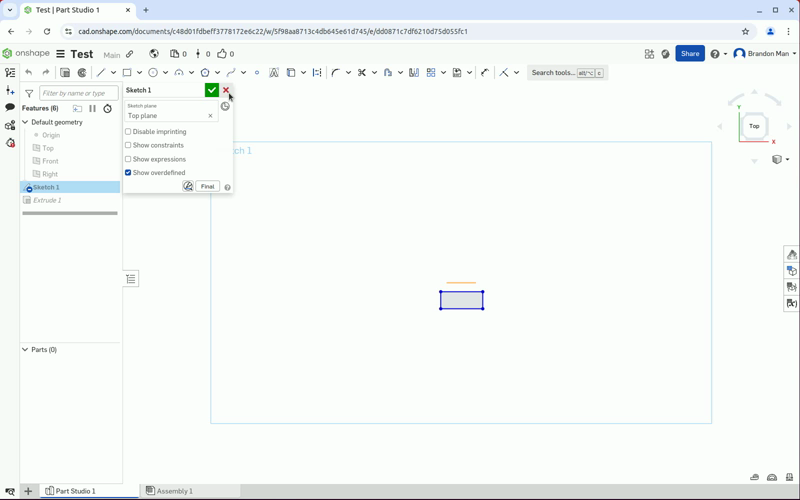
key(shift+s)
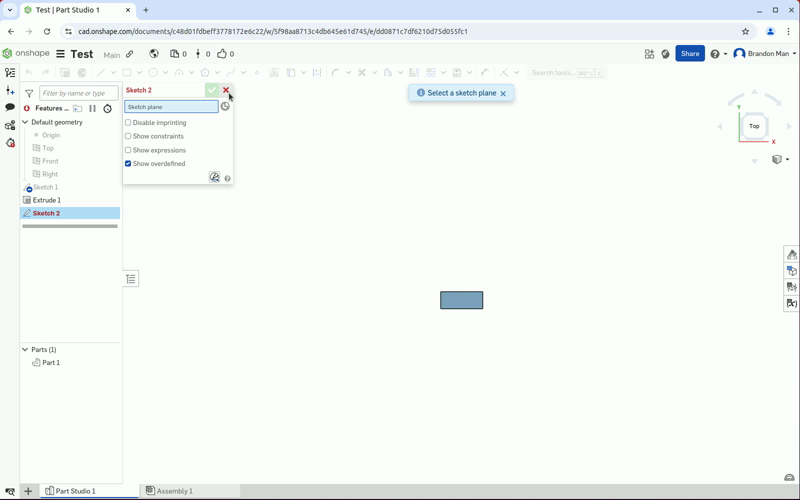
mouse_move(73, 150)
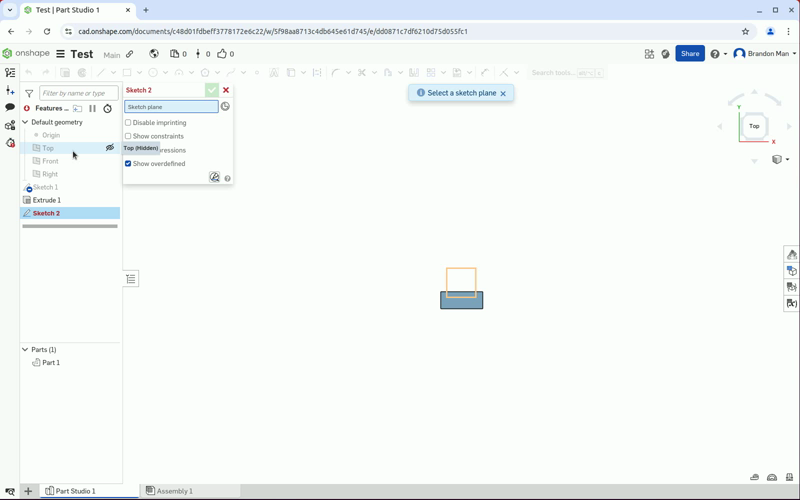
click(73, 150)
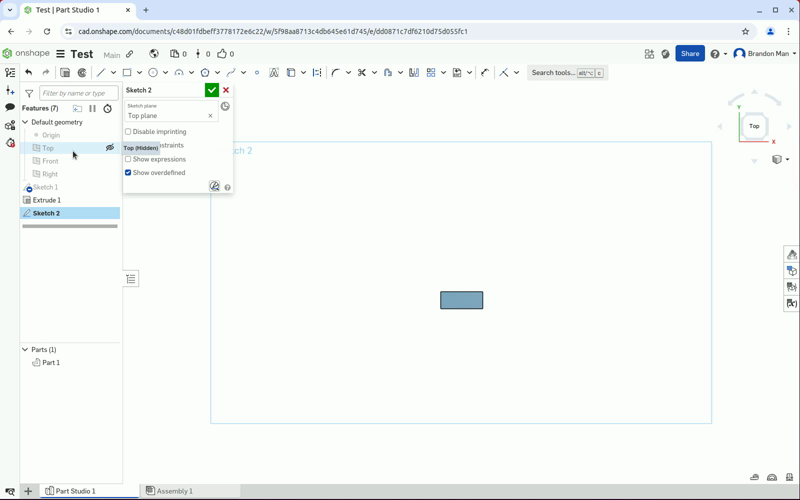
mouse_move(73, 352)
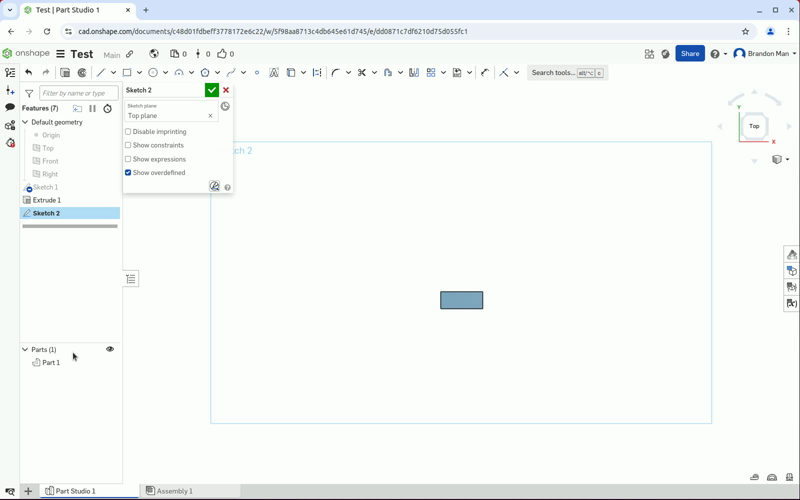
key(y)
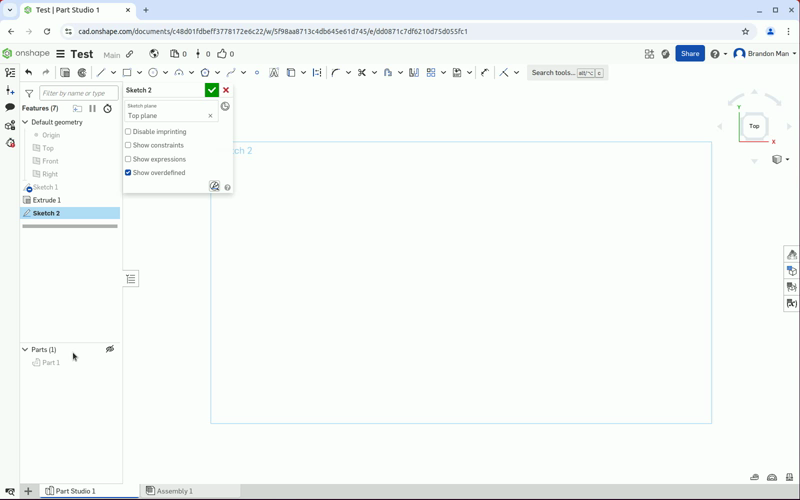
key(l)
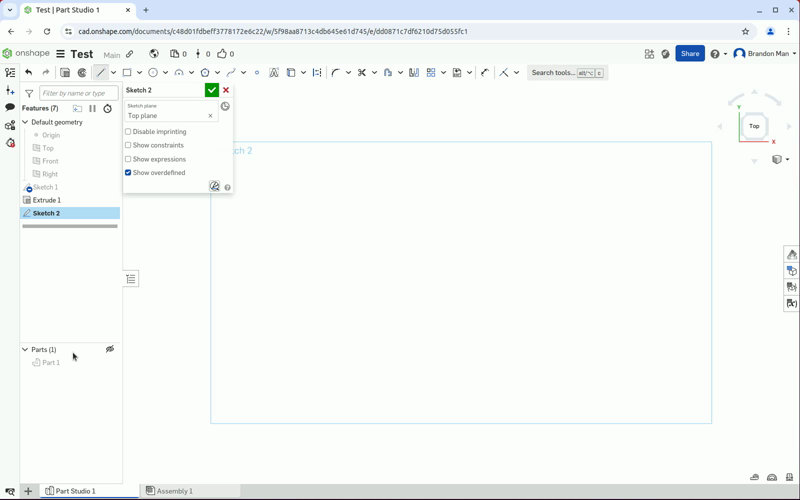
key_down(shift)
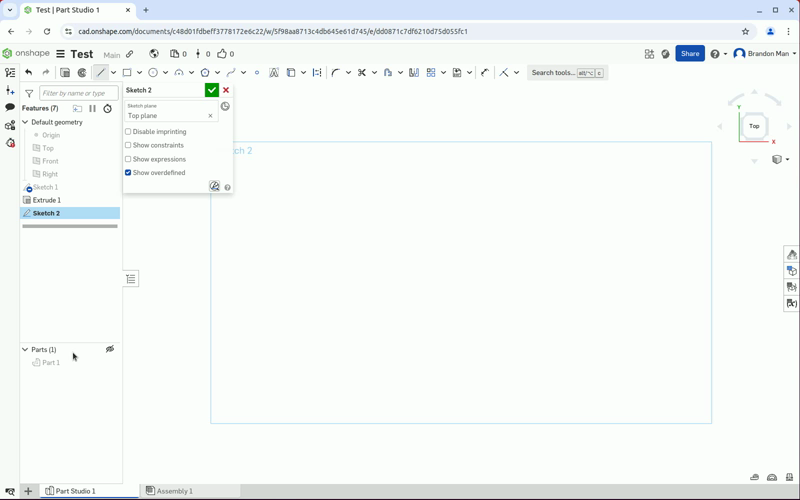
mouse_move(440, 274)
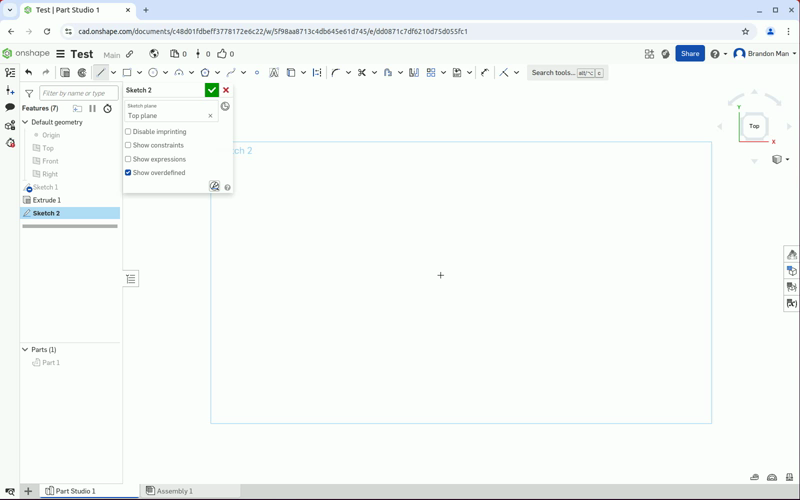
click(440, 274)
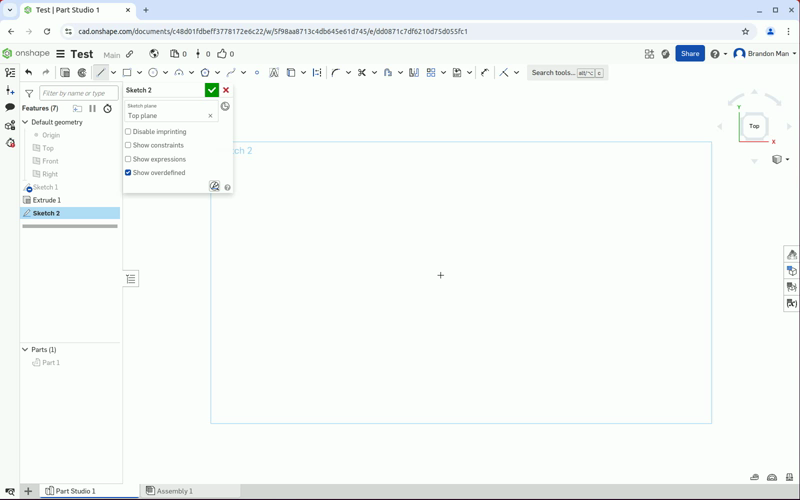
key_up(shift)
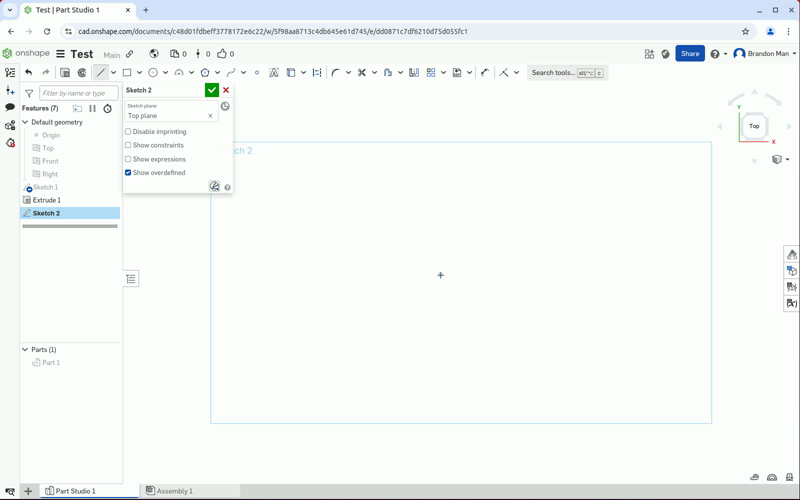
key_down(shift)
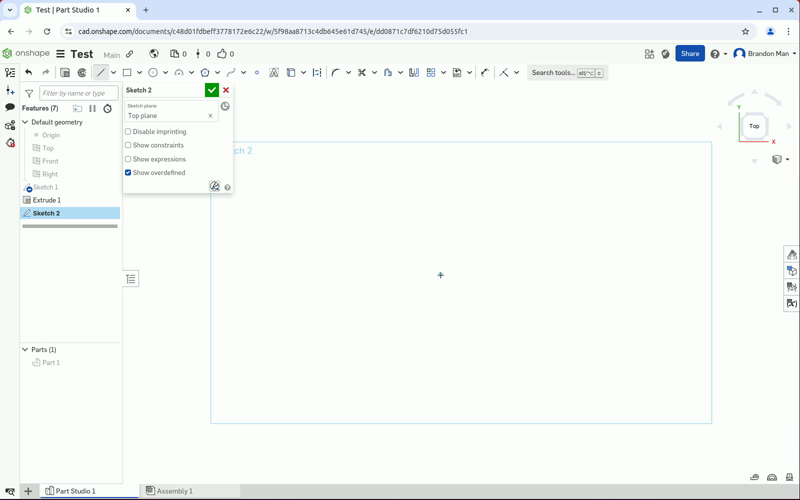
mouse_move(470, 274)
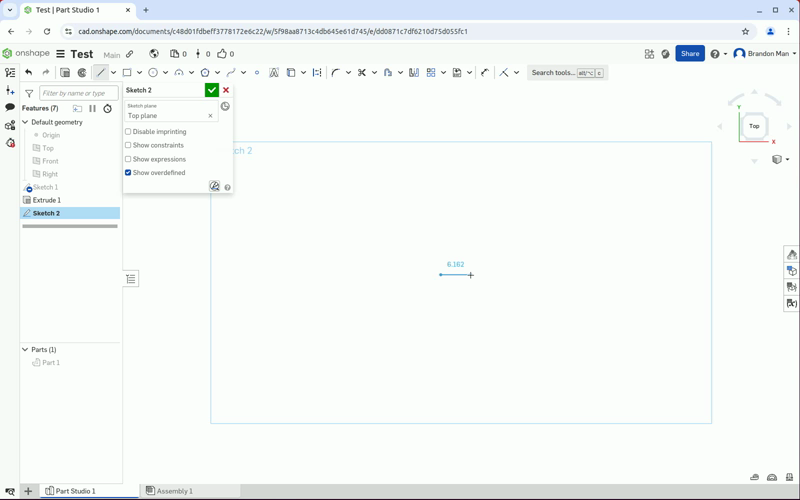
mouse_move(482, 274)
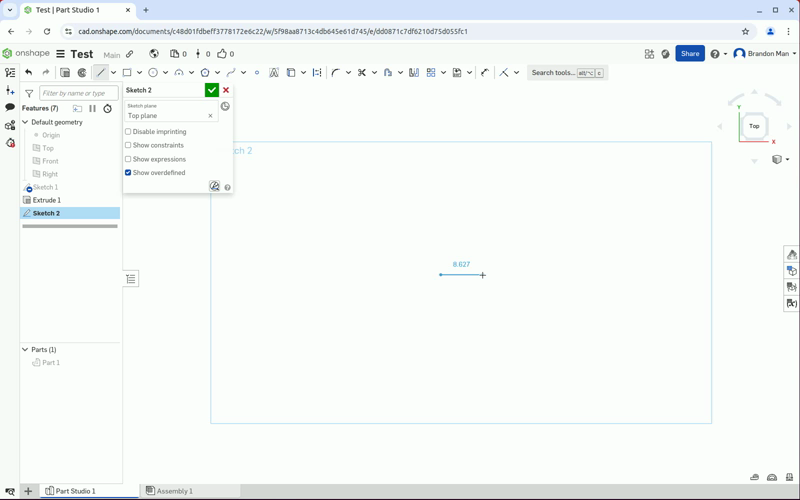
click(482, 274)
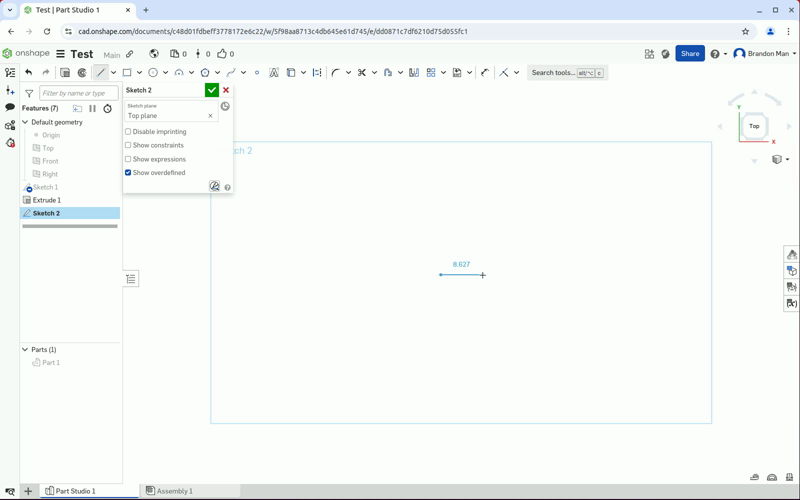
key_up(shift)
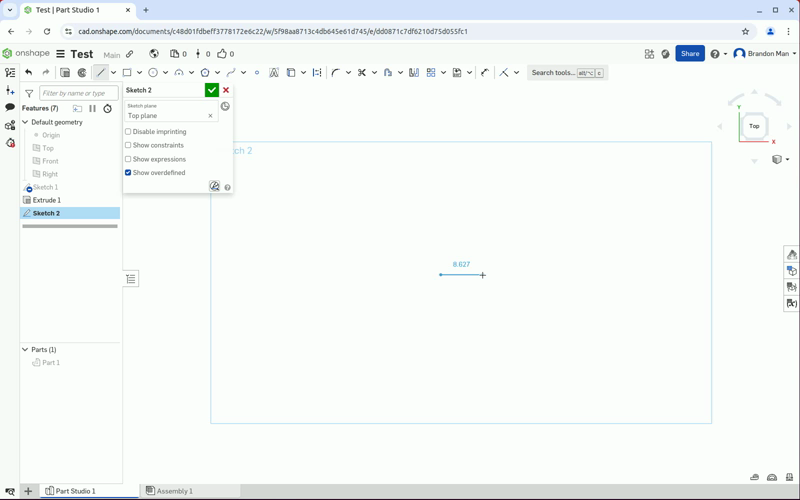
key_down(shift)
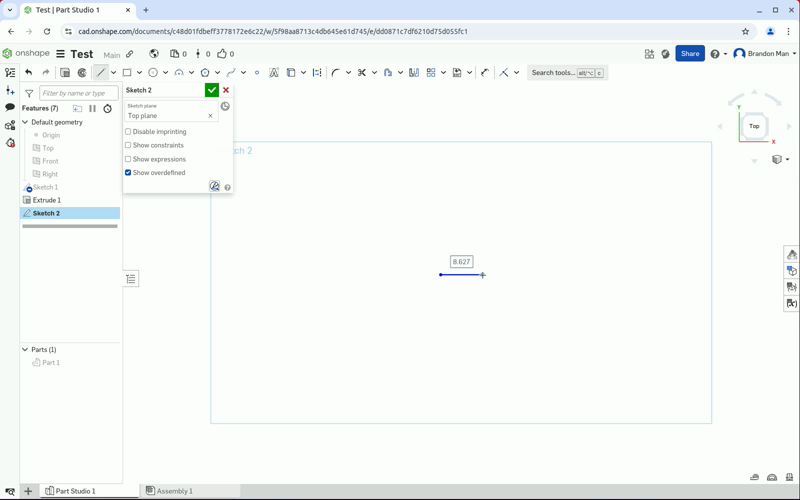
mouse_move(512, 274)
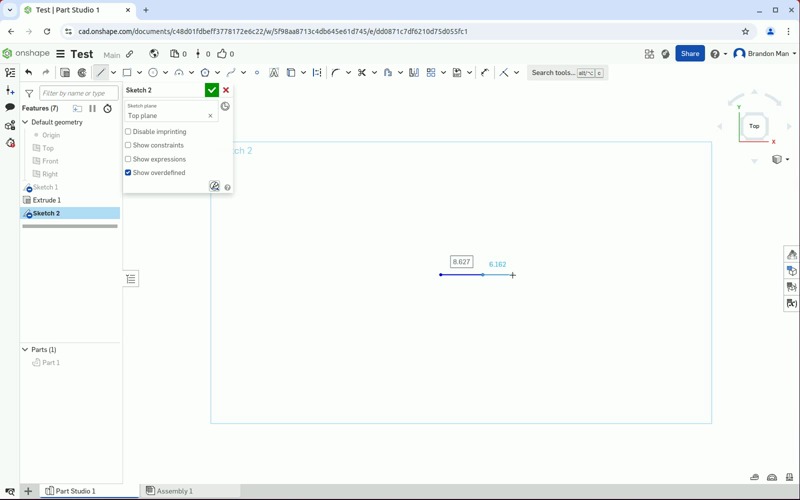
mouse_move(482, 257)
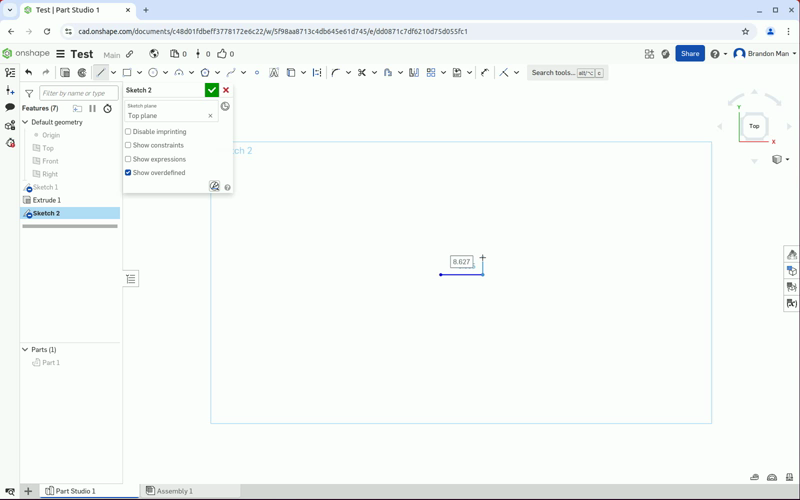
click(482, 257)
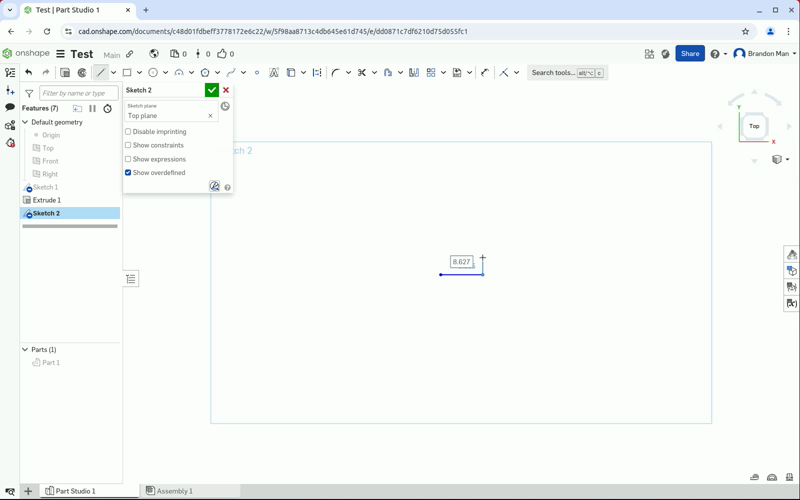
key_up(shift)
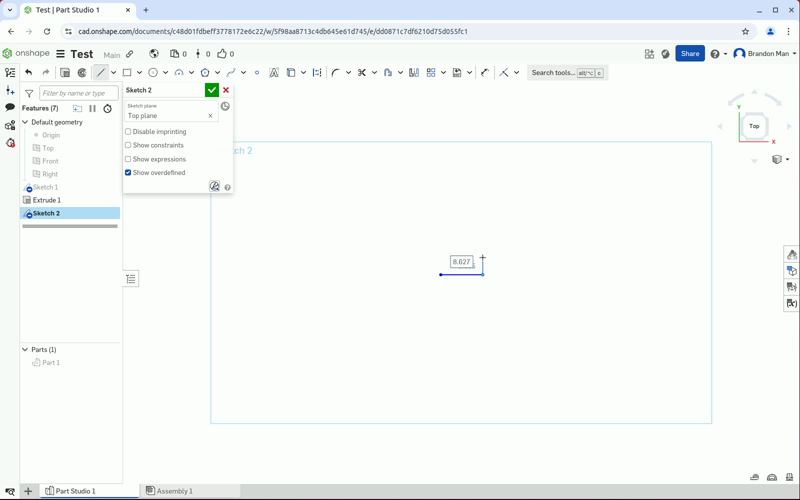
key_down(shift)
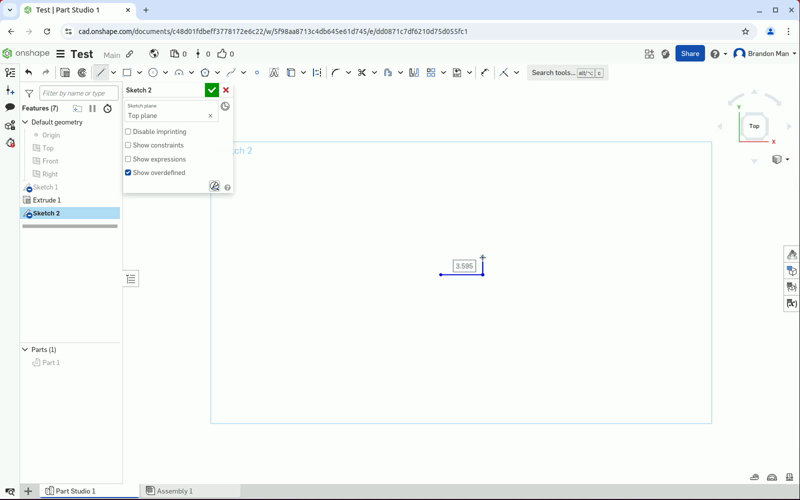
mouse_move(512, 257)
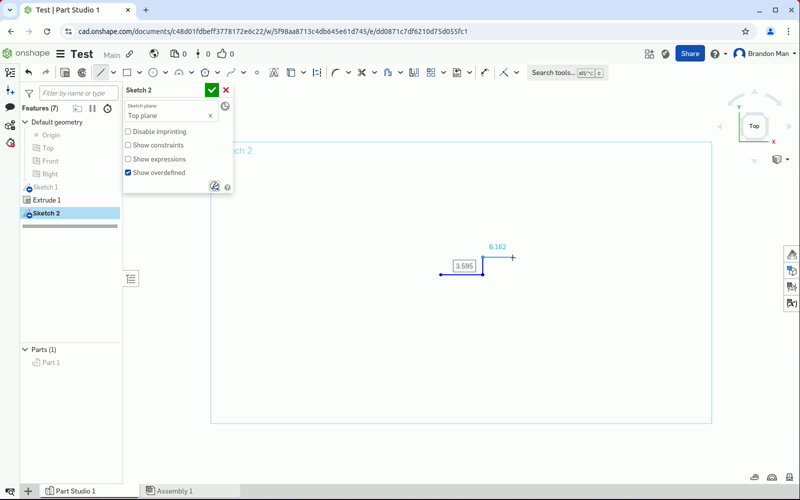
mouse_move(440, 257)
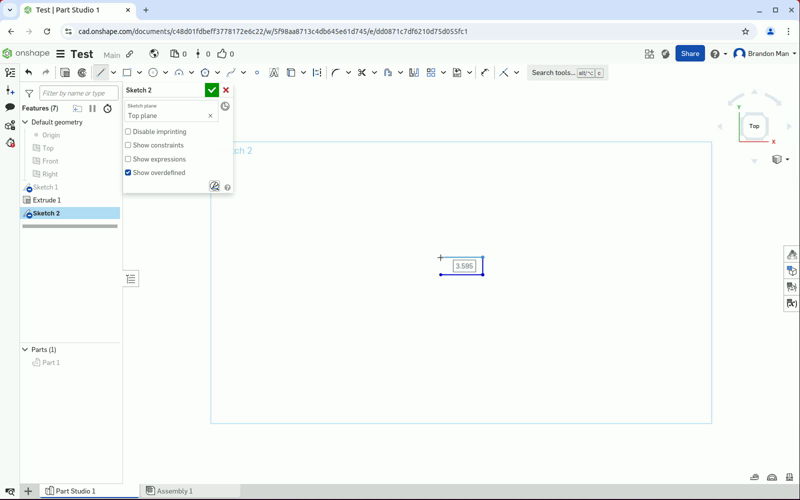
click(440, 257)
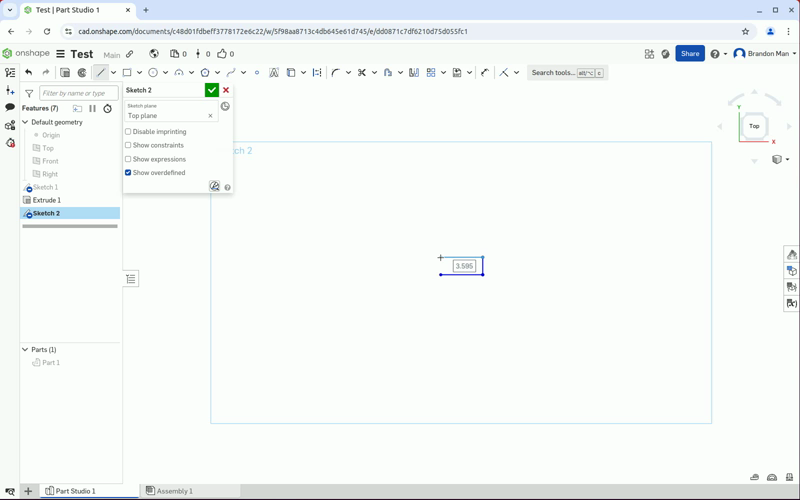
key_up(shift)
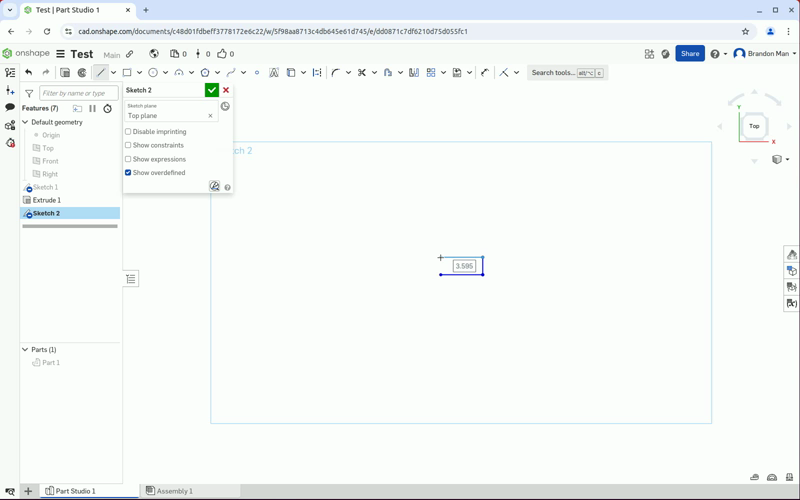
mouse_move(470, 257)
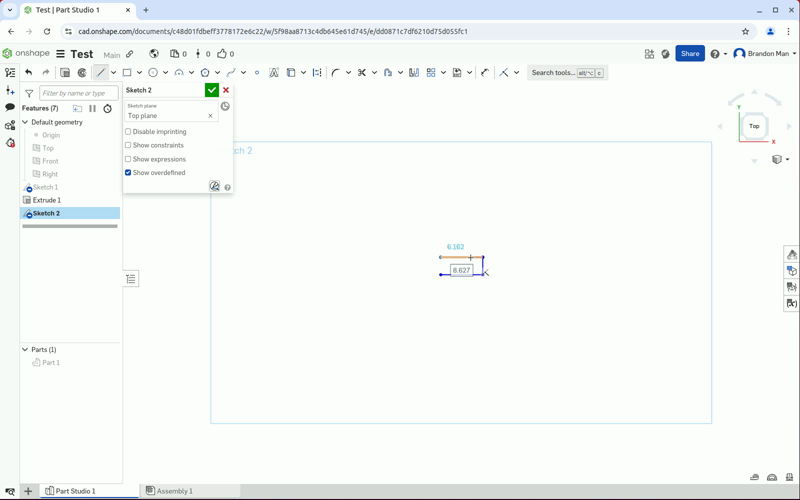
key_down(shift)
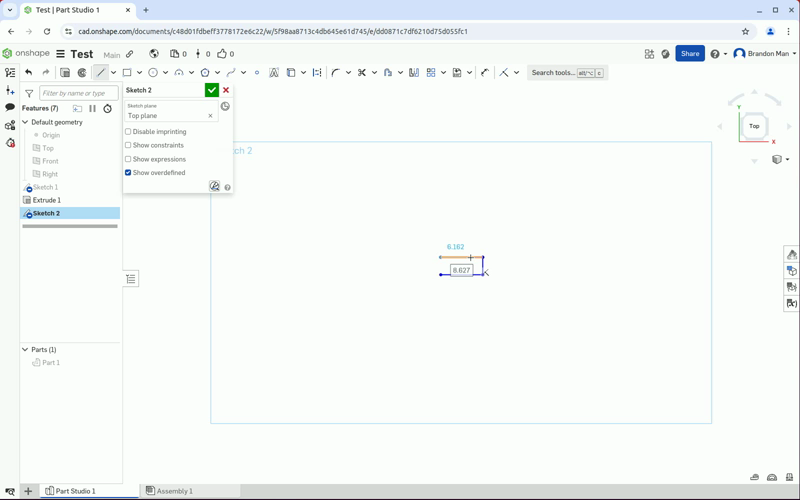
mouse_move(440, 274)
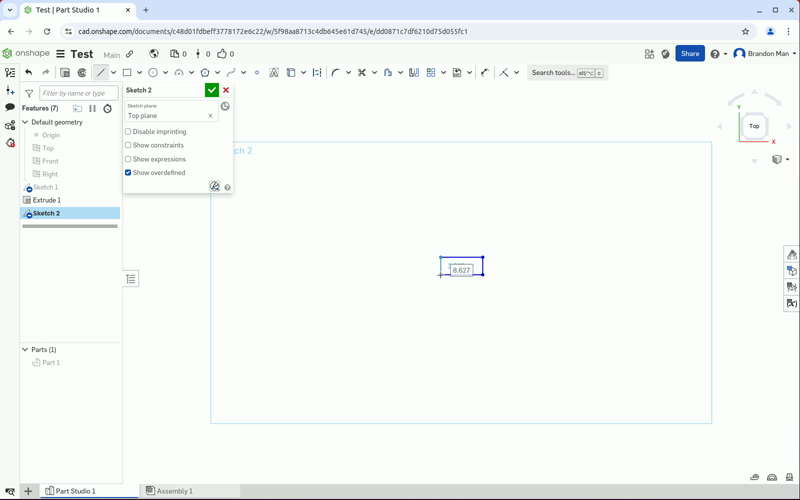
key_up(shift)
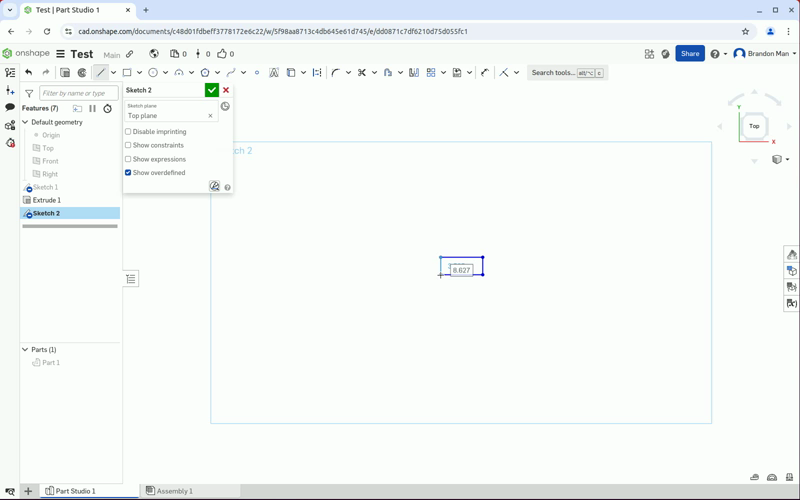
click(440, 274)
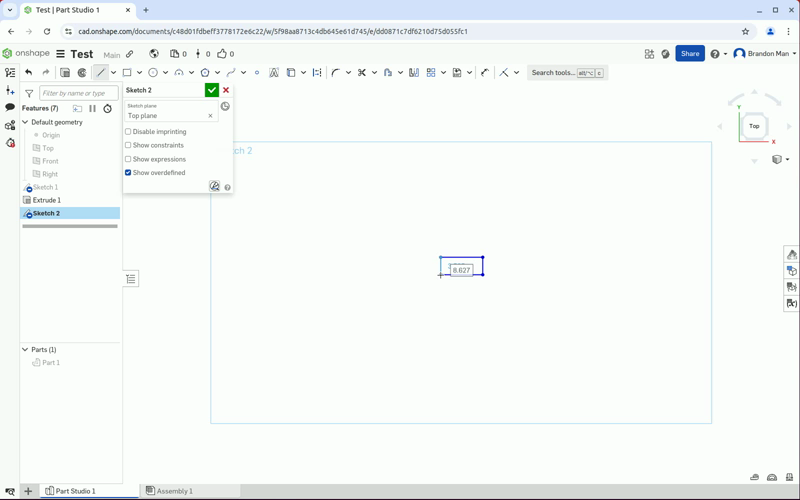
key(esc)
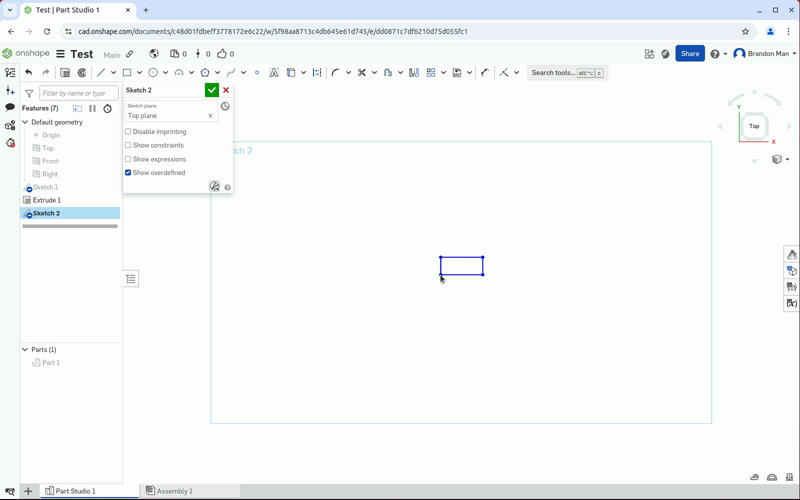
mouse_move(480, 267)
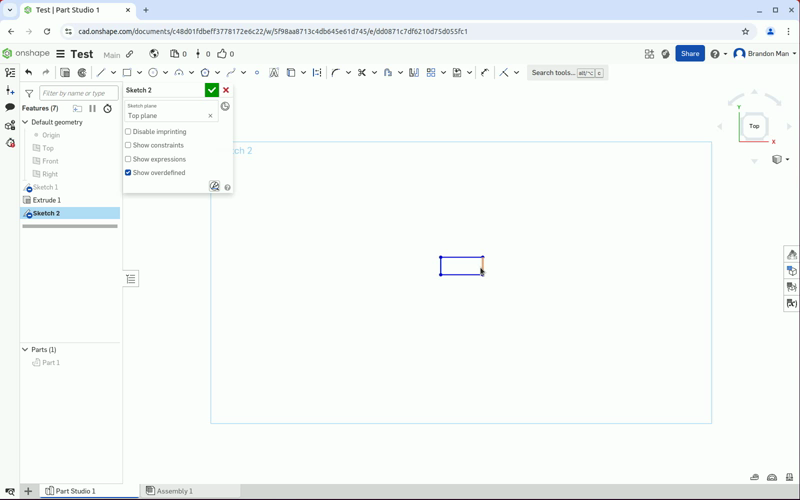
scroll(6)
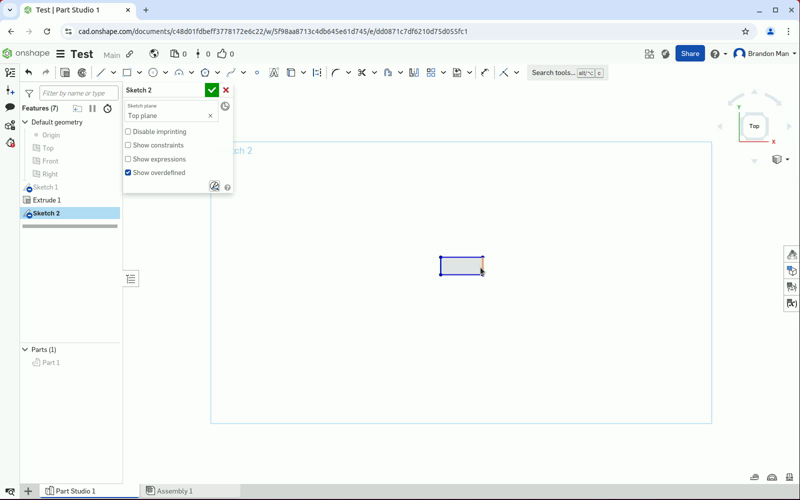
scroll(6)
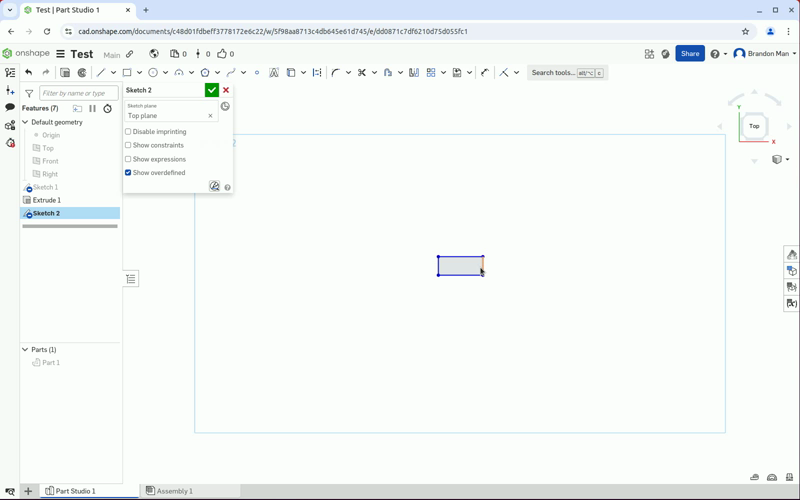
scroll(6)
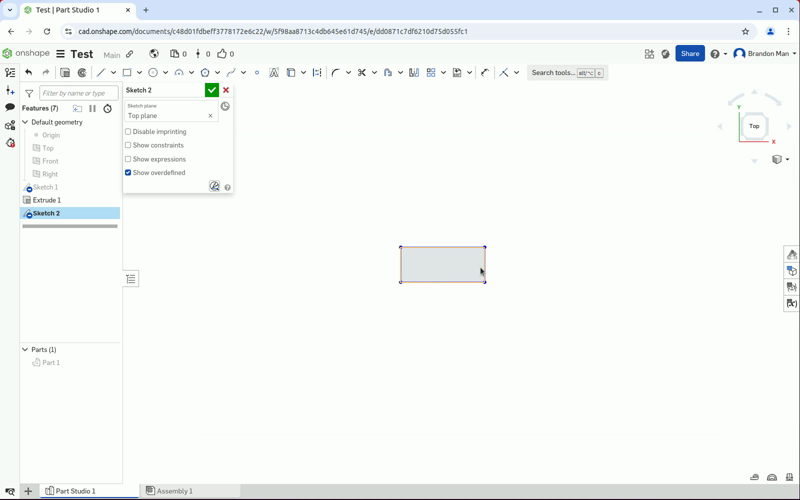
scroll(6)
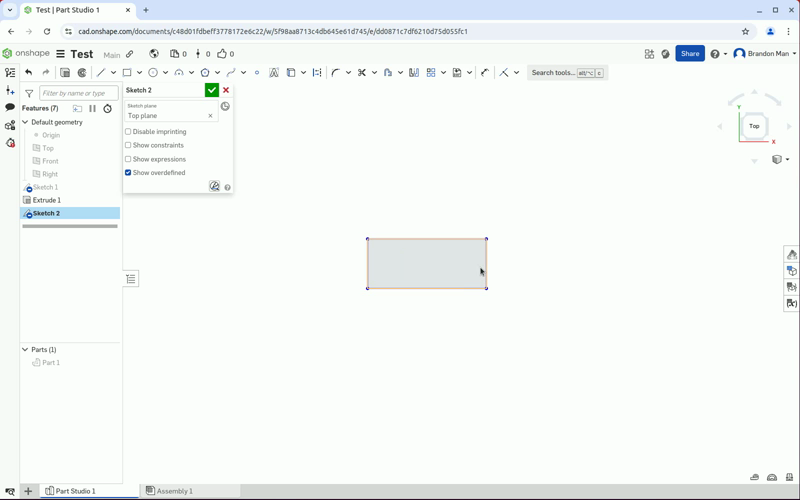
scroll(6)
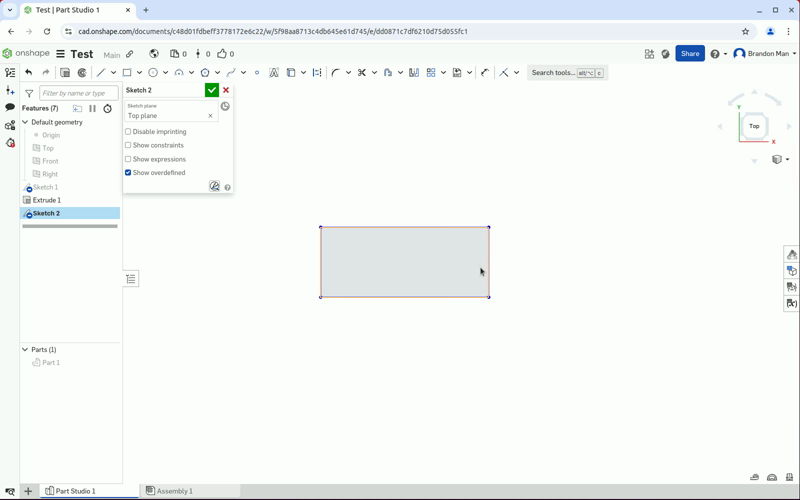
scroll(6)
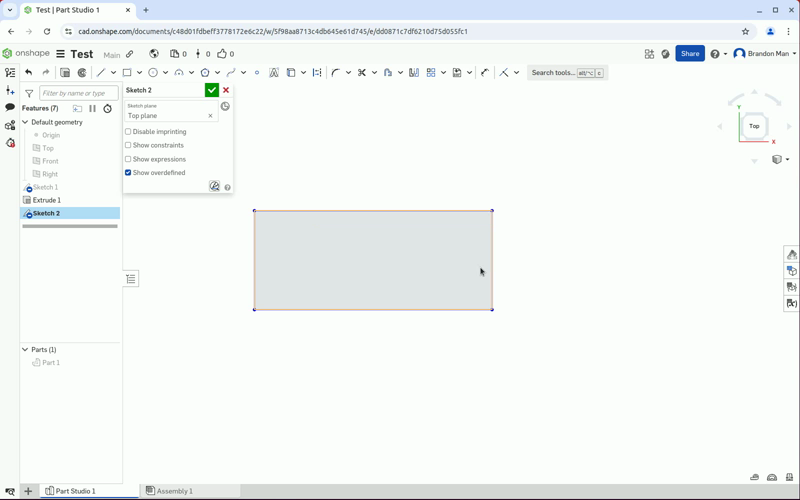
scroll(6)
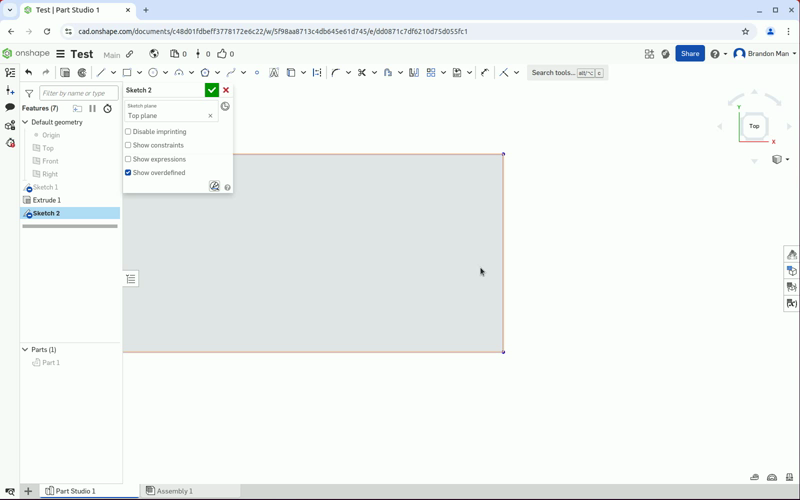
click(480, 267)
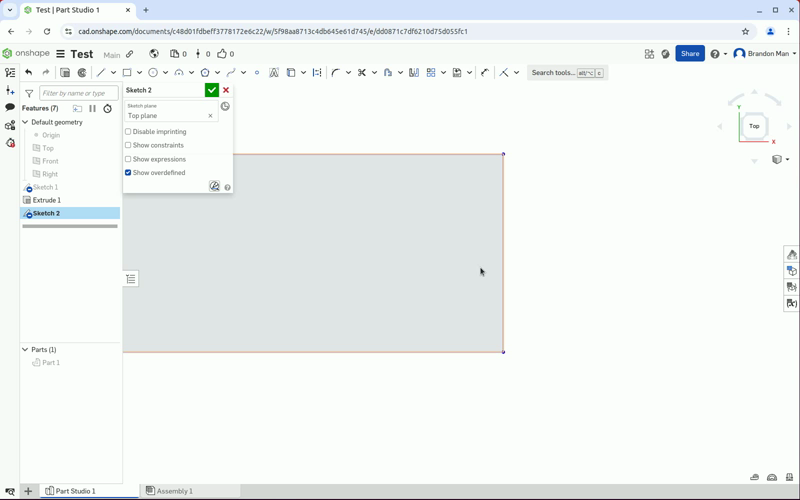
scroll(-6)
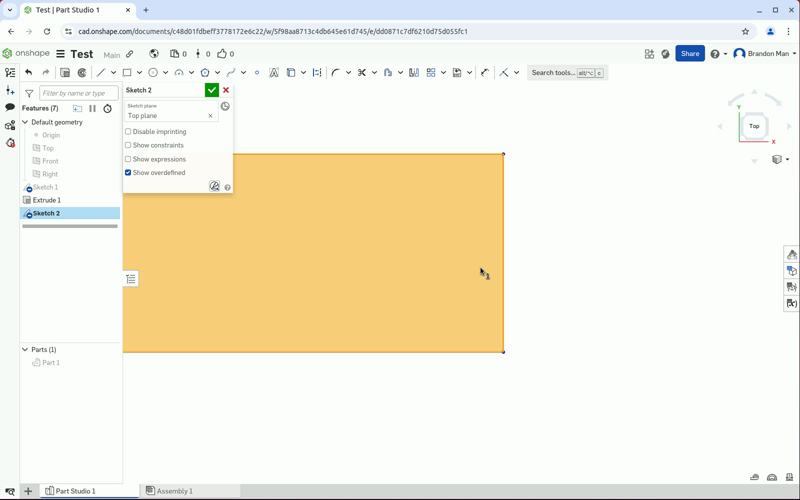
scroll(-6)
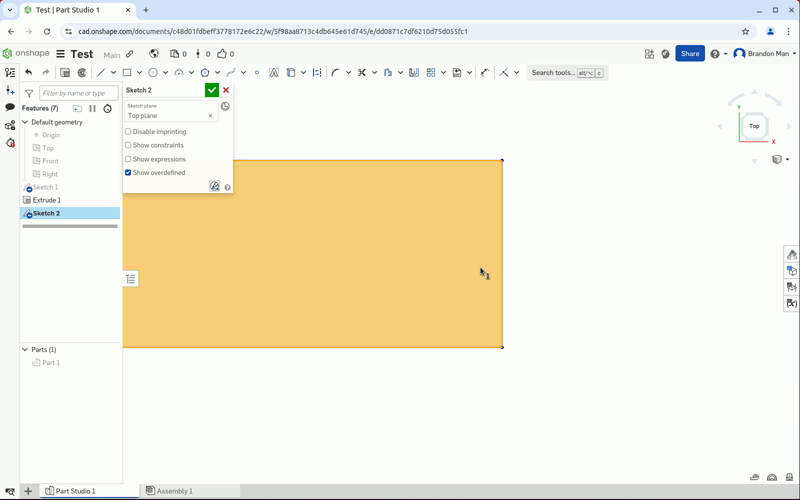
scroll(-6)
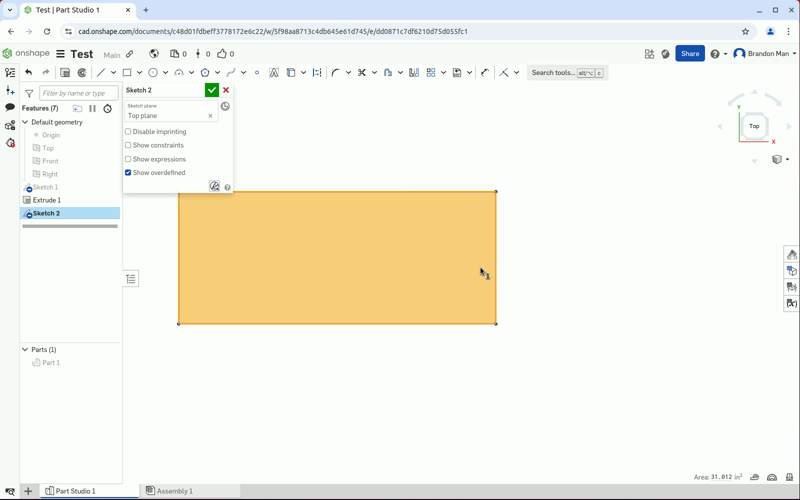
scroll(-6)
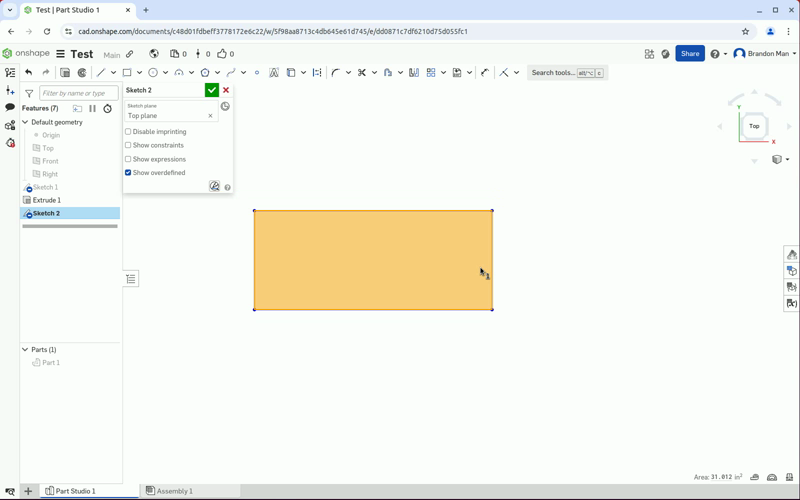
scroll(-6)
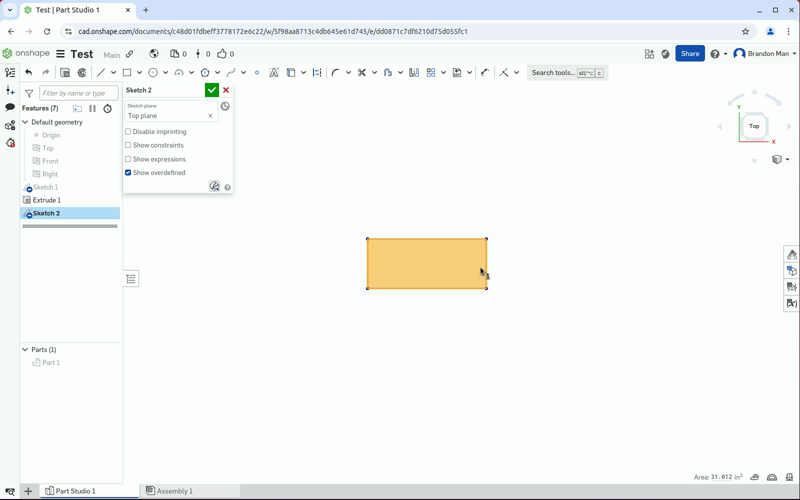
scroll(-6)
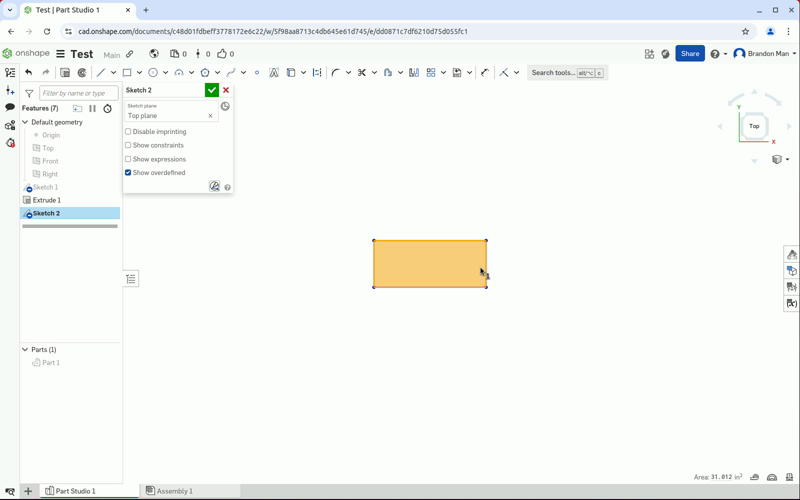
scroll(-6)
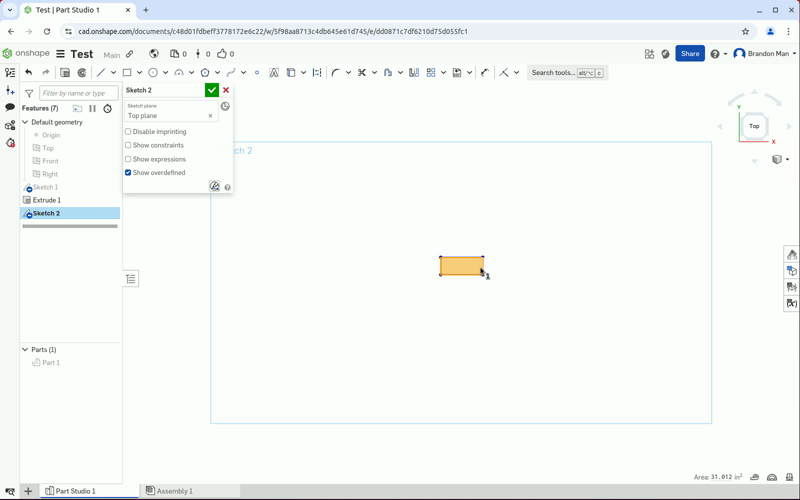
mouse_move(73, 352)
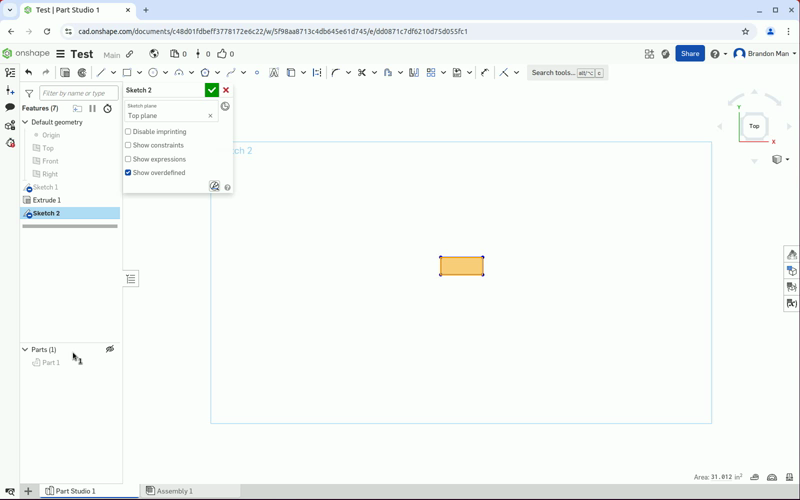
key(shift+y)
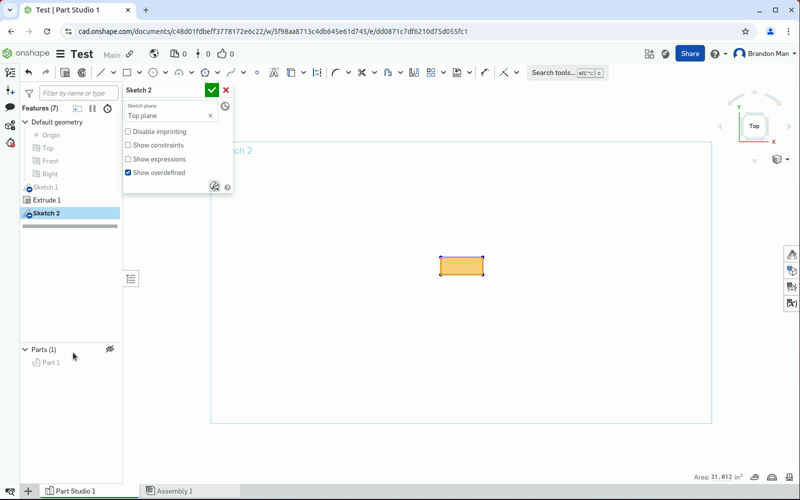
key(shift+e)
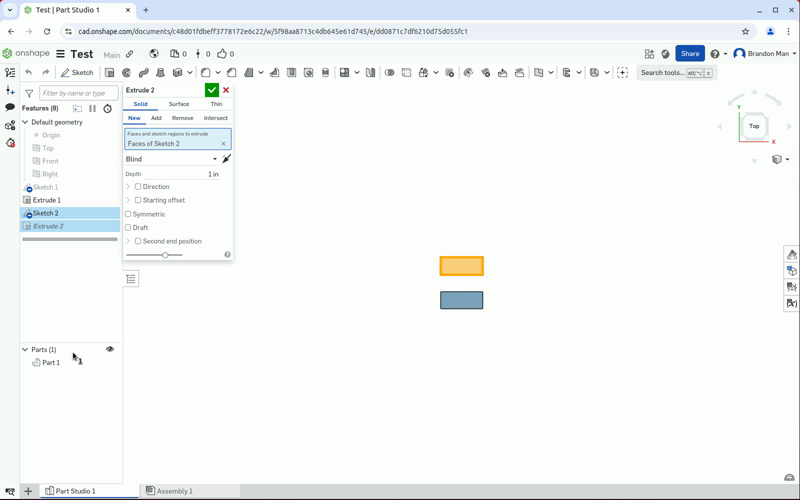
mouse_move(143, 106)
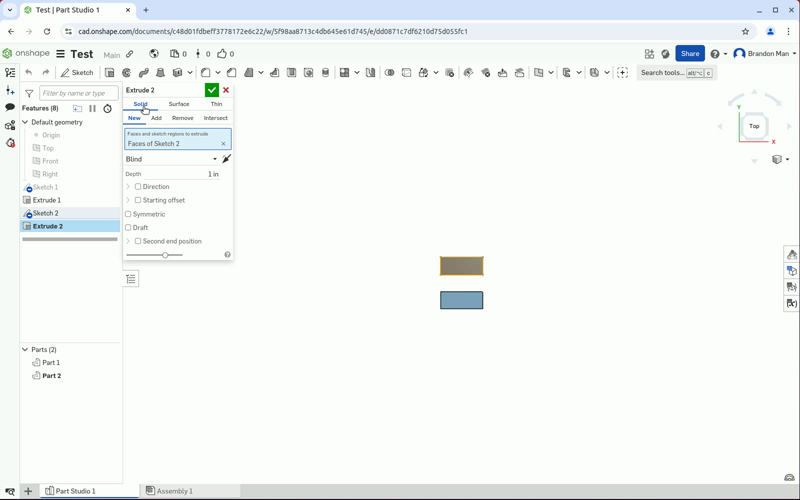
click(143, 106)
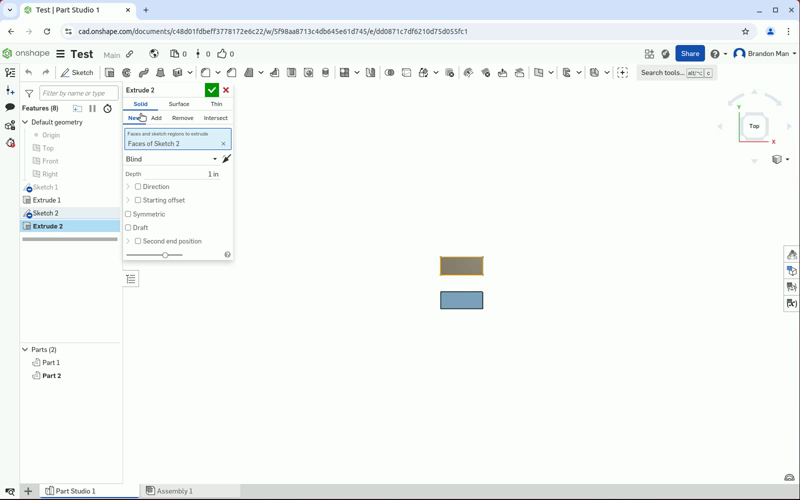
mouse_move(137, 120)
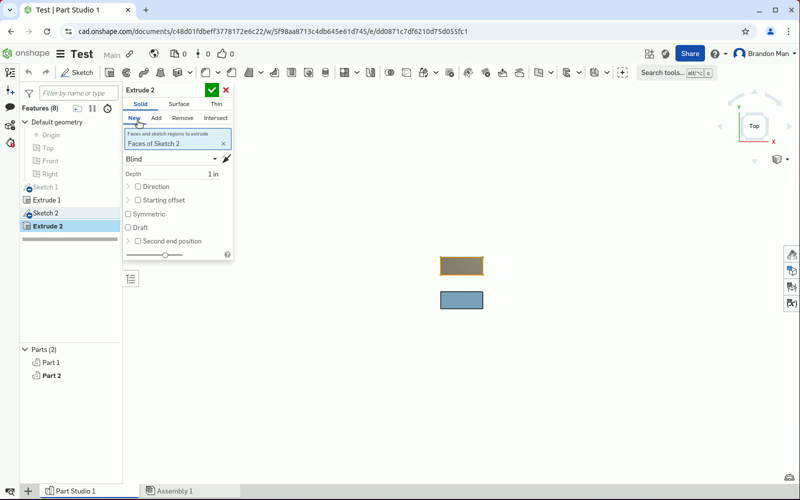
click(137, 120)
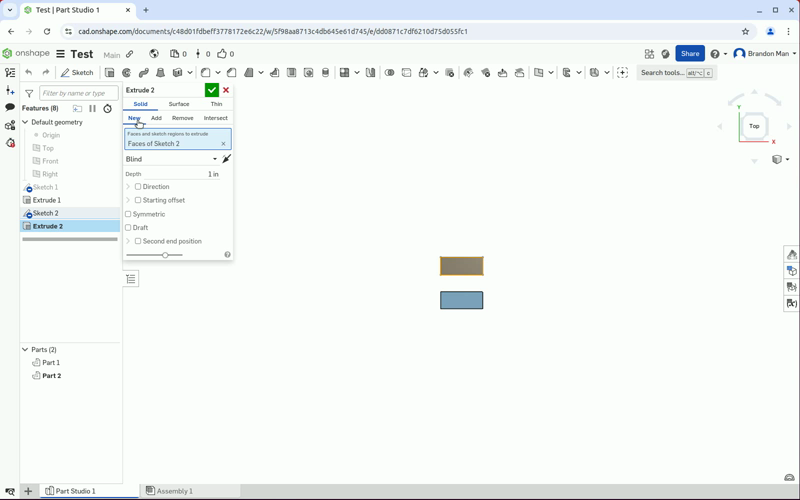
key(tab, 4)
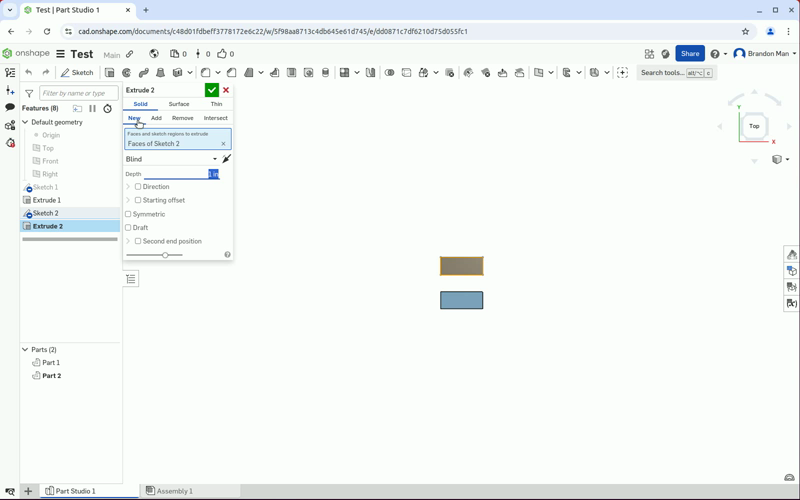
text(46.216)
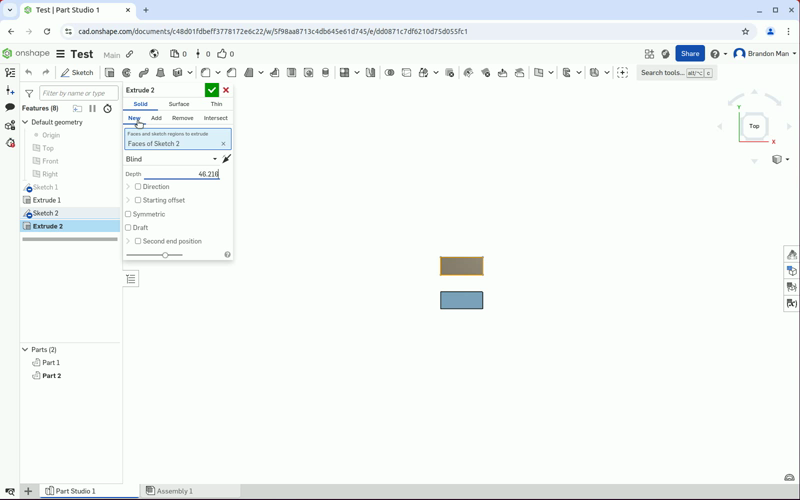
key(tab, 3)
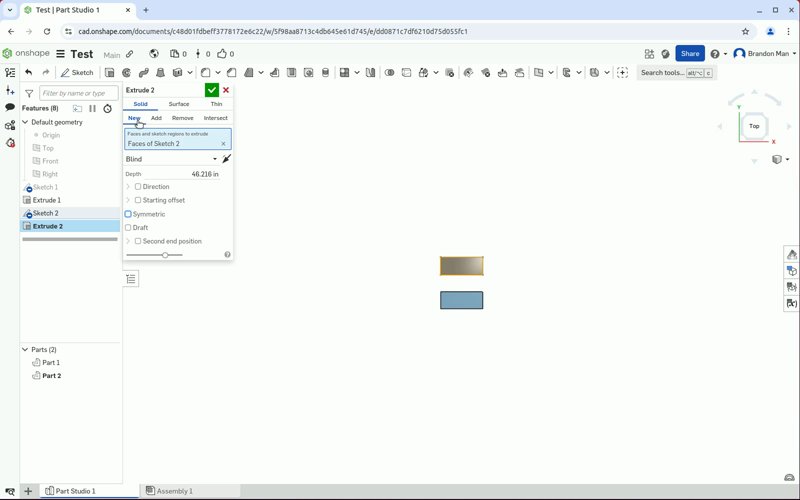
key(space)
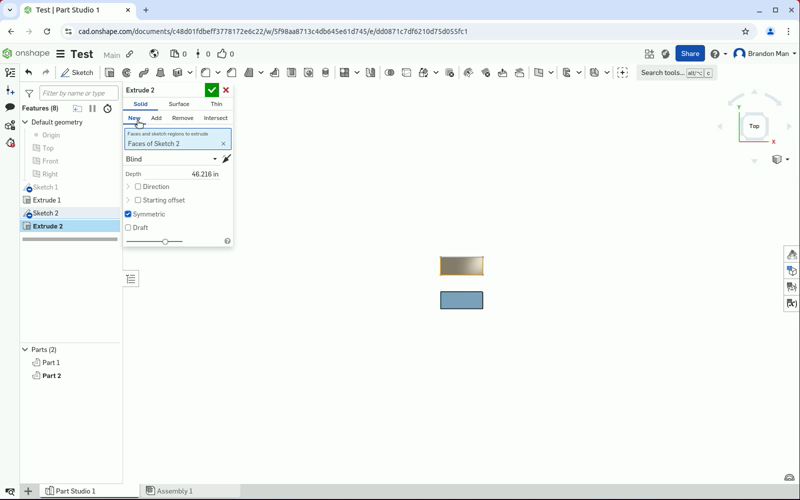
key(enter)
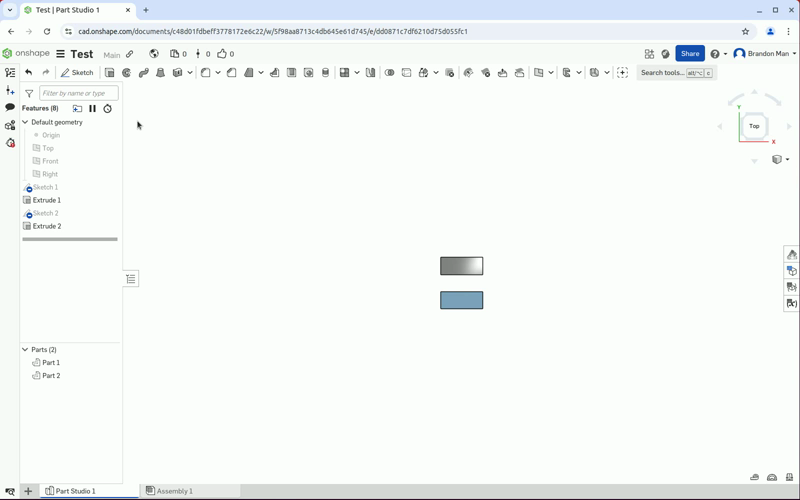
key(shift+h)
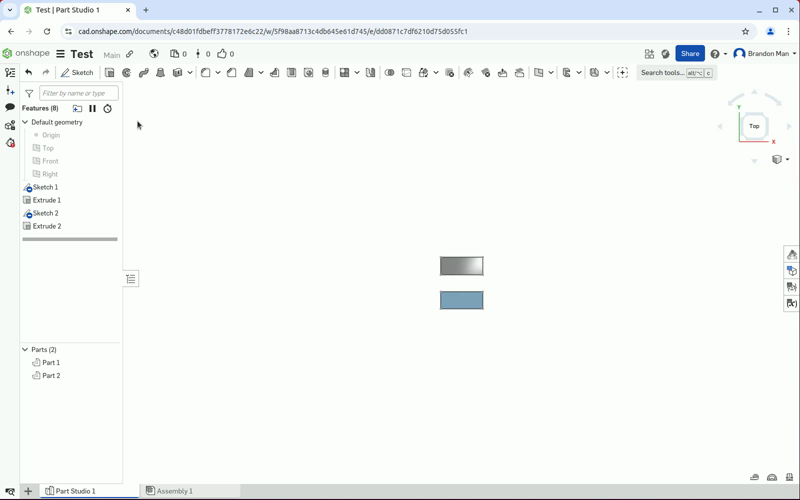
key(shift+h)
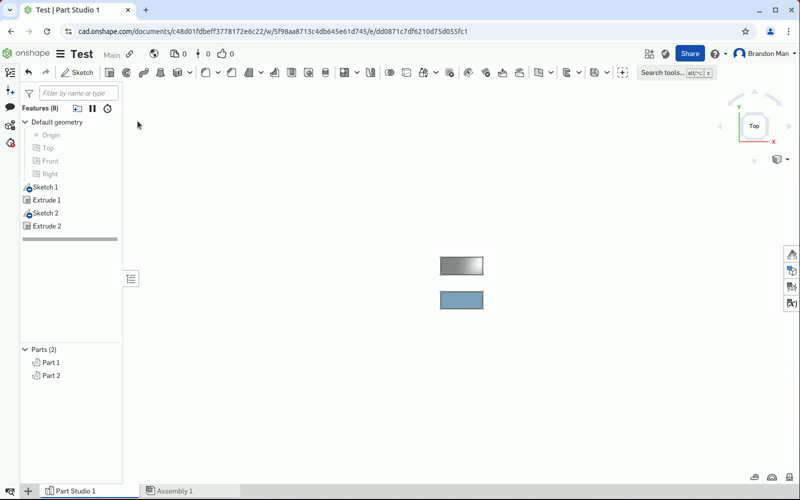
key(shift+7)
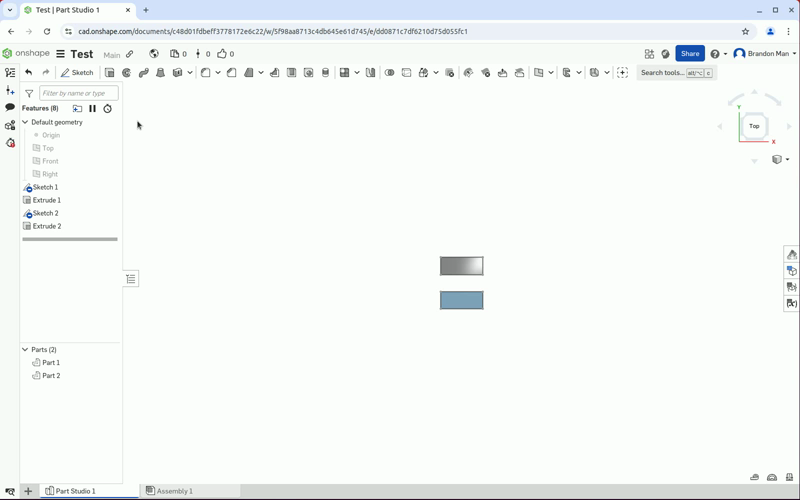
key(up, 3)
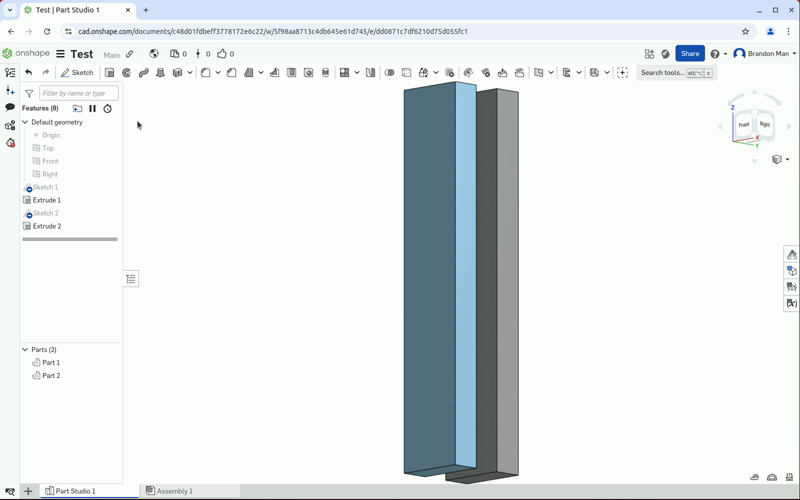
key(left, 3)
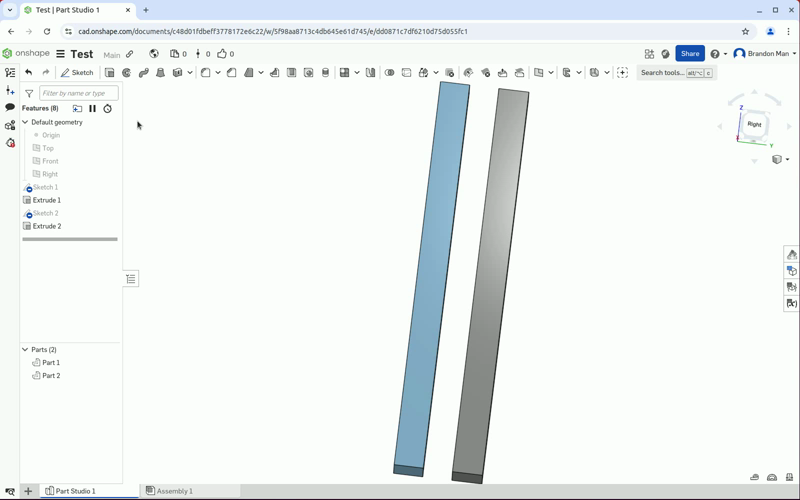
key(right, 3)
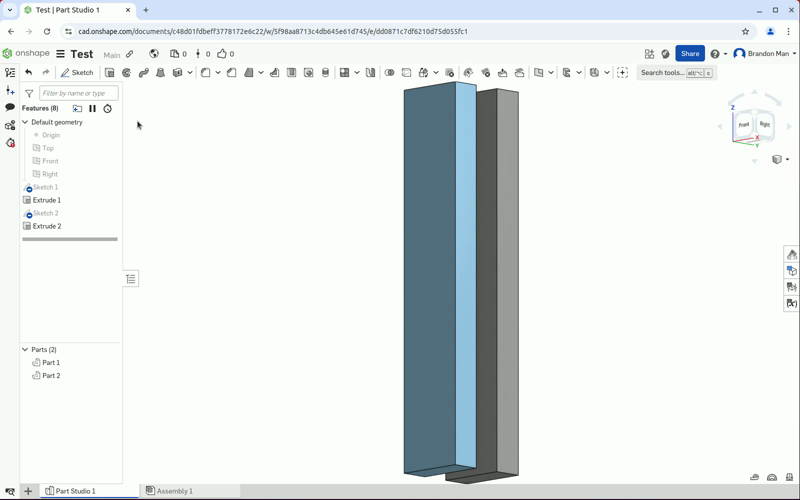
key(down, 3)
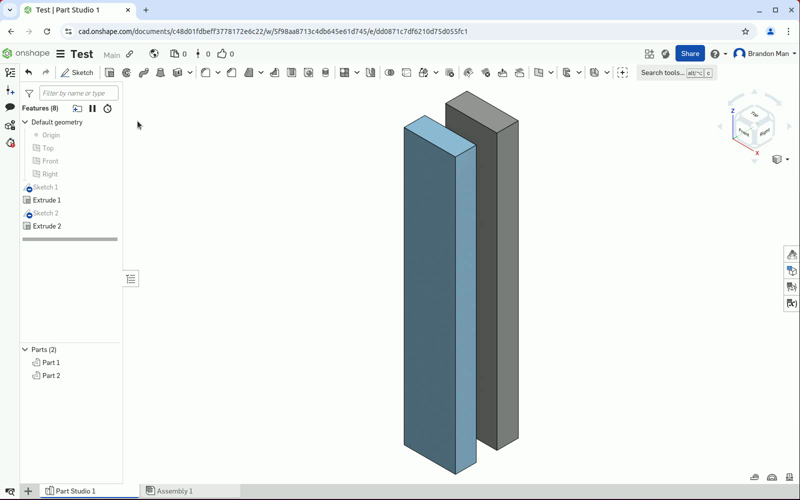
mouse_move(73, 189)
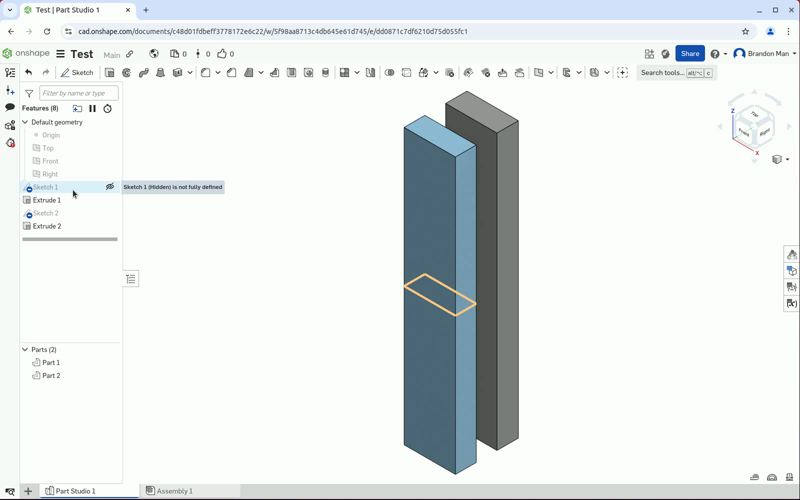
click(73, 189)